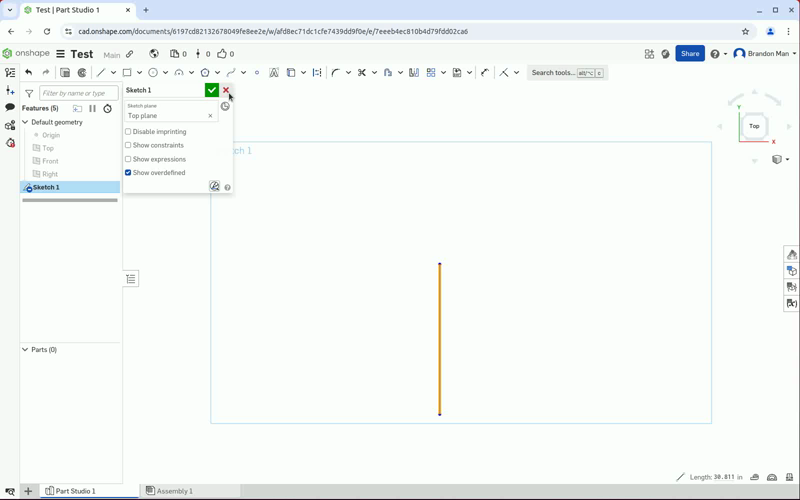
key(shift+h)
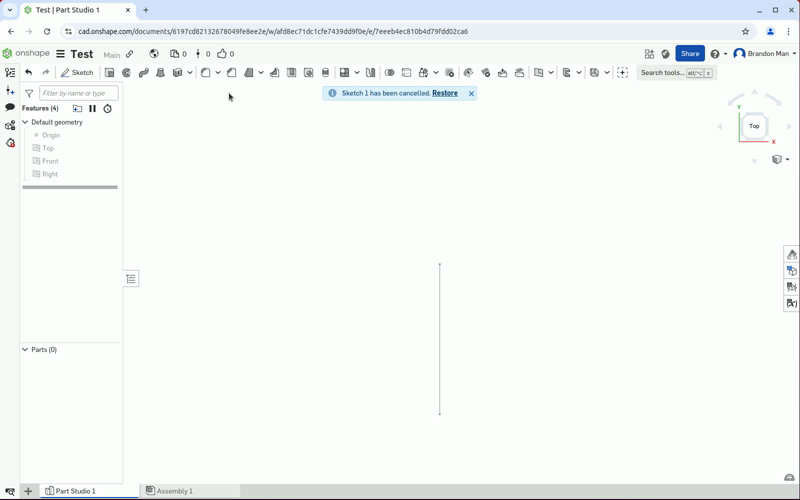
mouse_move(73, 352)
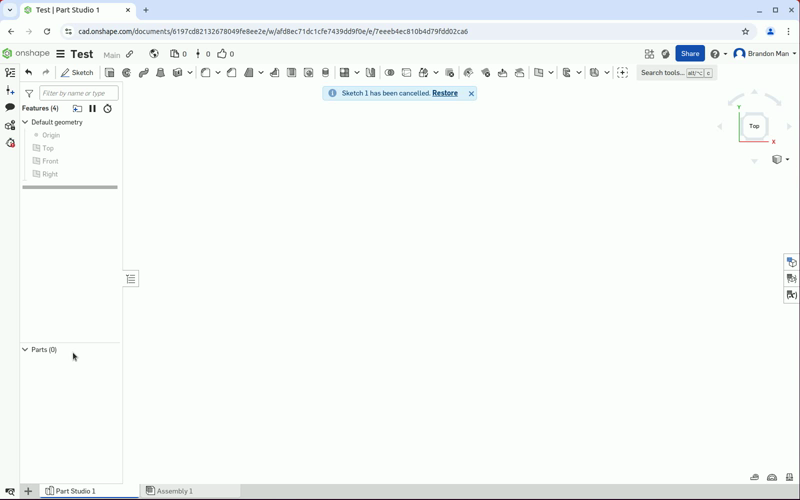
key(y)
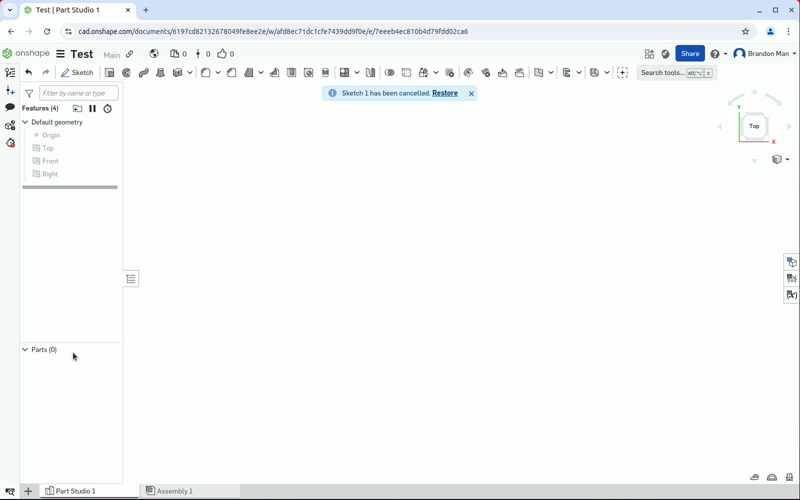
key(shift+p)
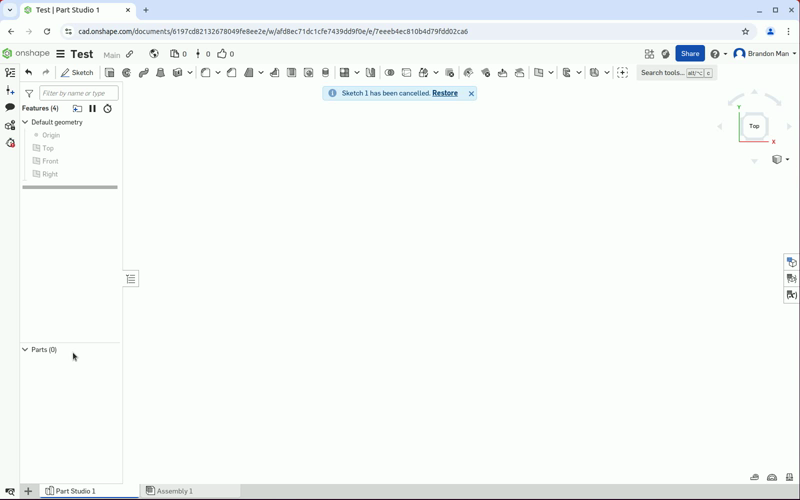
key(space)
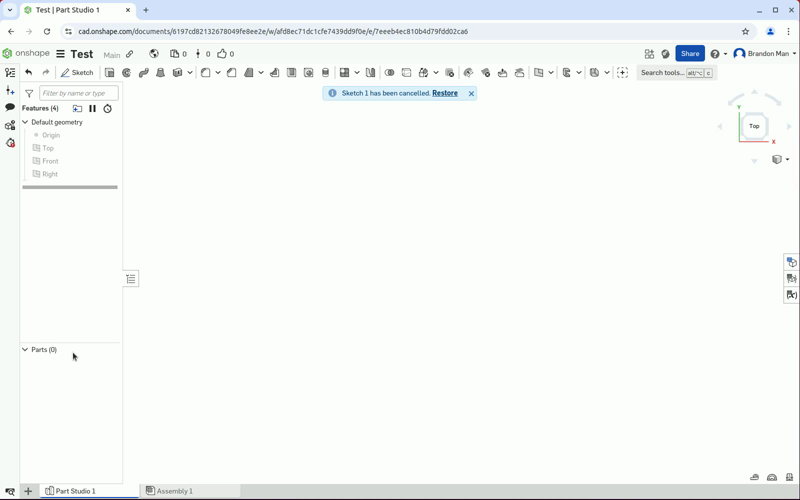
key_down(shift)
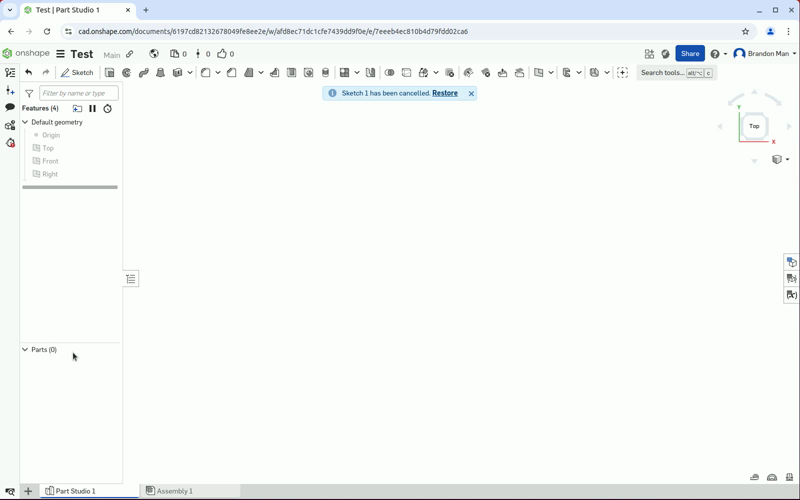
key(up)
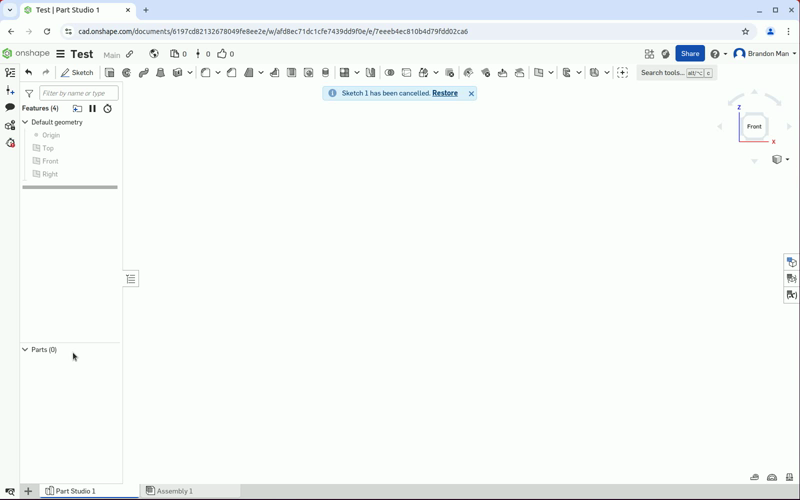
key_up(shift)
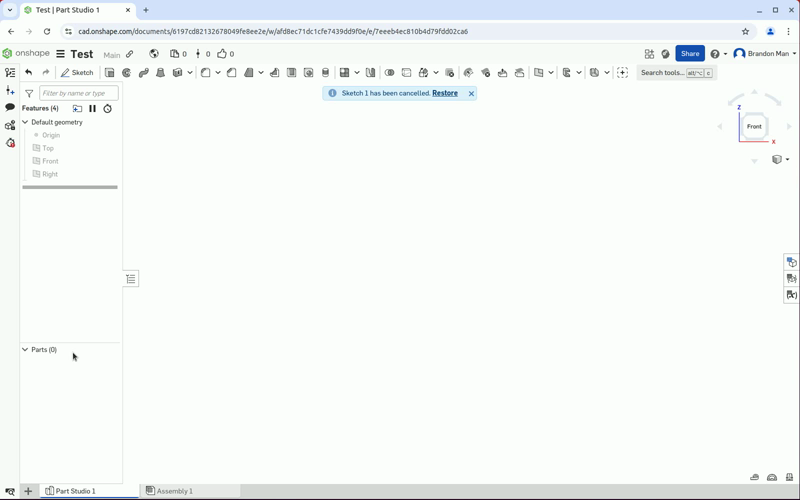
mouse_move(73, 352)
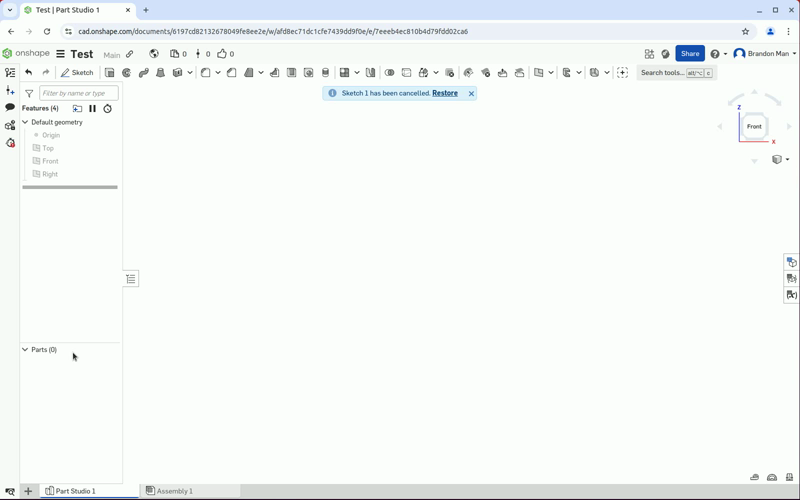
key(shift+y)
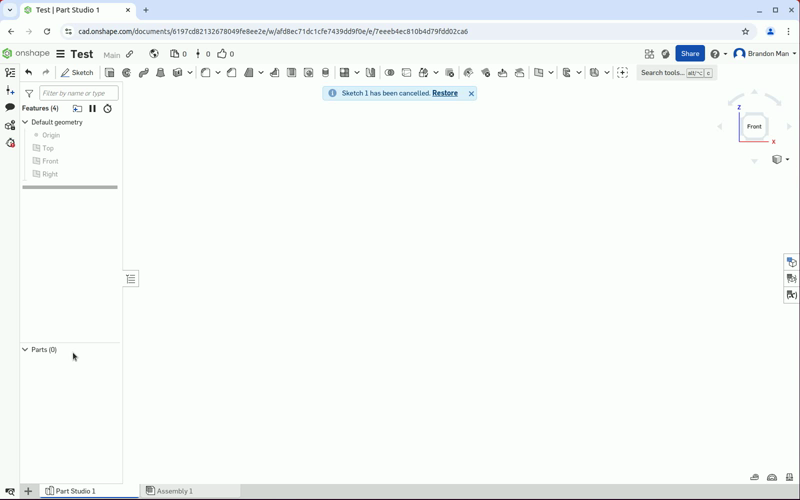
key(shift+s)
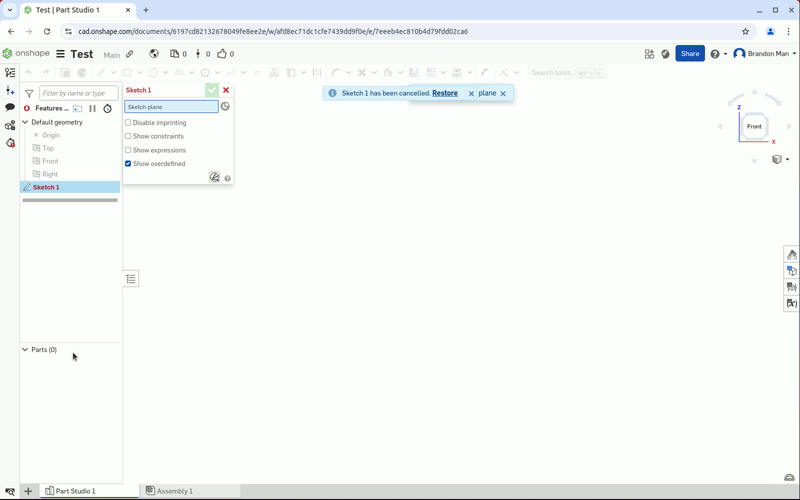
mouse_move(73, 163)
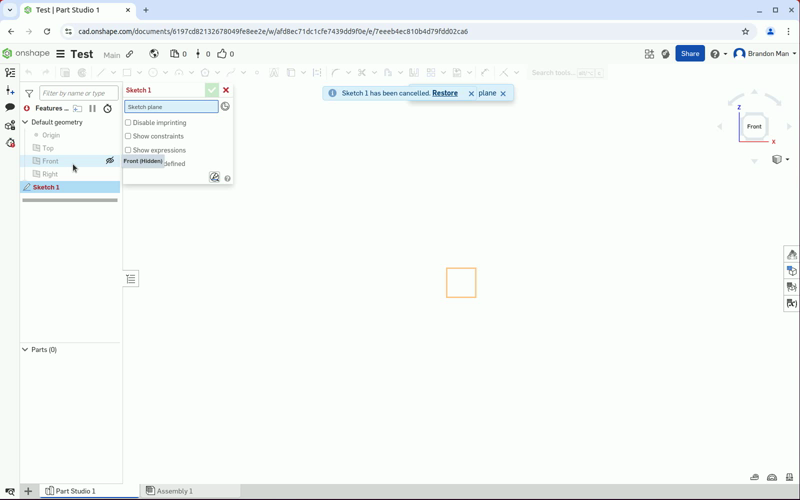
click(73, 163)
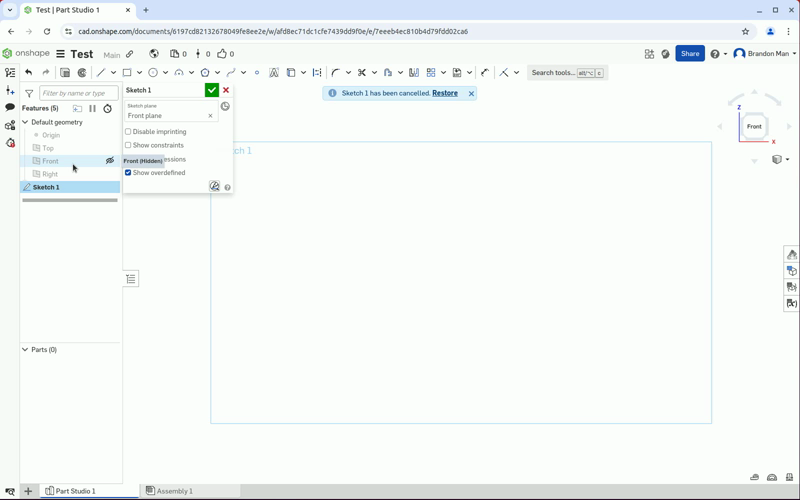
mouse_move(73, 352)
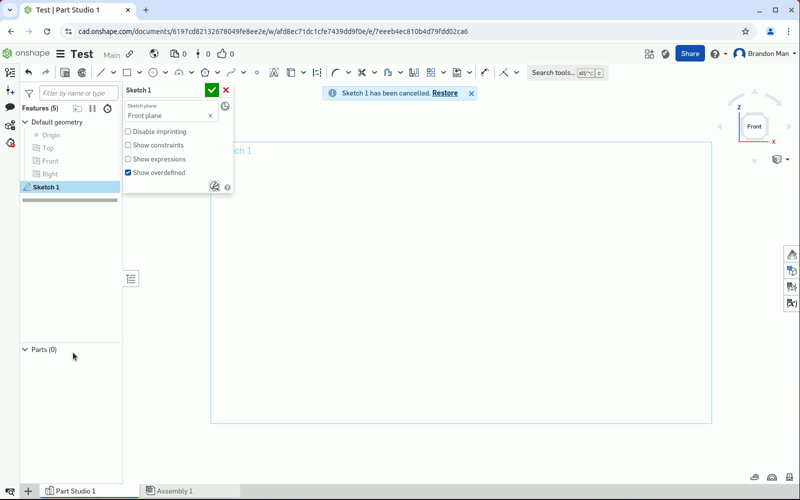
key(y)
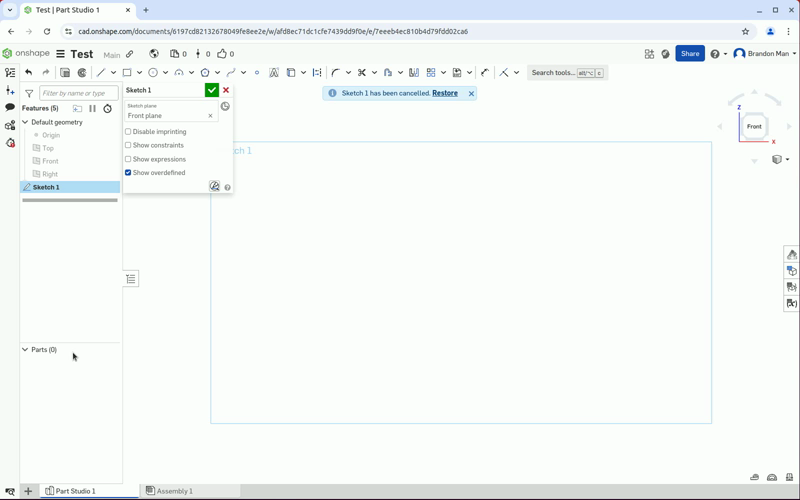
key(l)
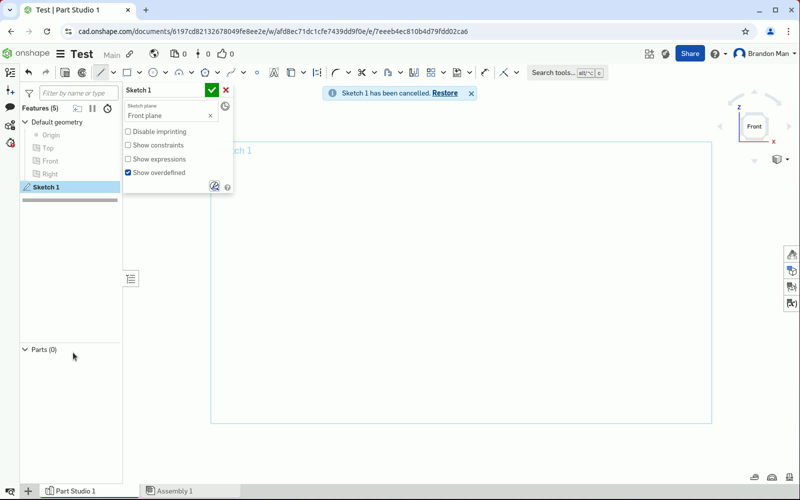
key_down(shift)
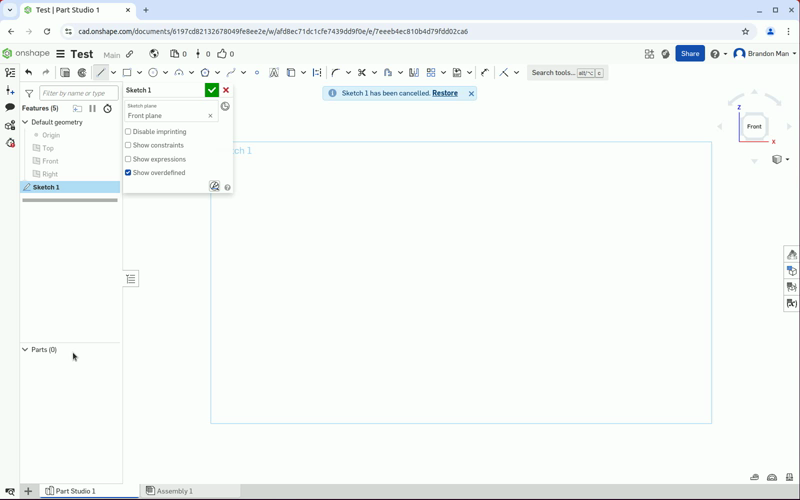
mouse_move(370, 335)
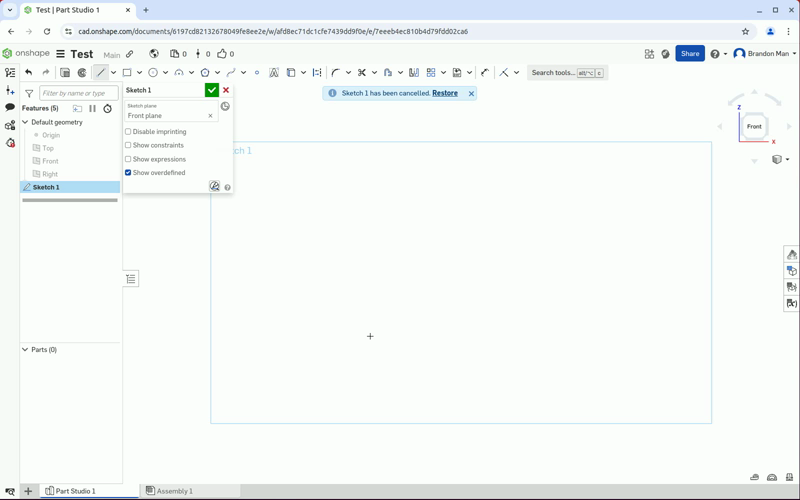
click(370, 335)
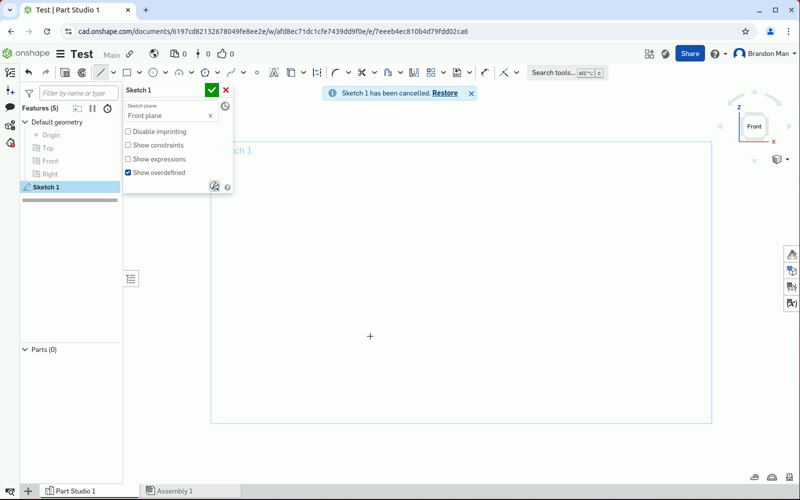
key_up(shift)
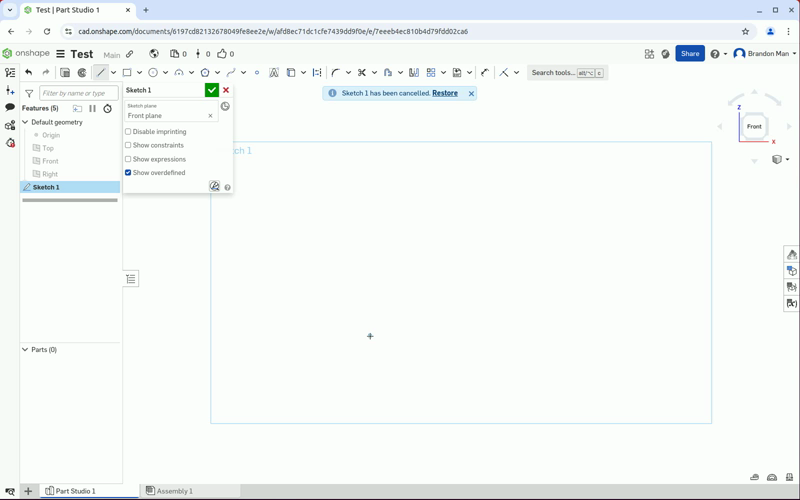
key_down(shift)
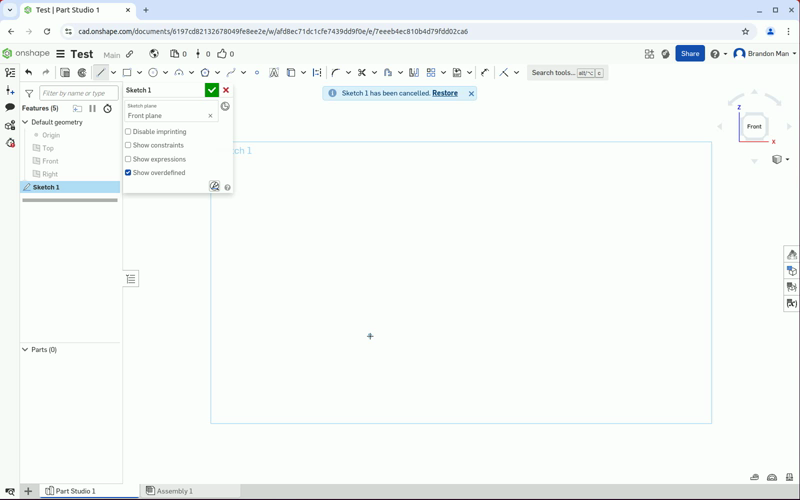
mouse_move(528, 335)
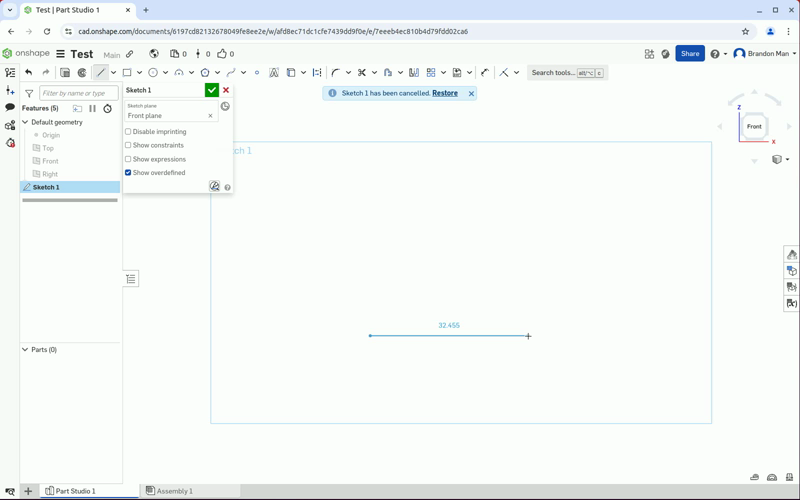
click(528, 335)
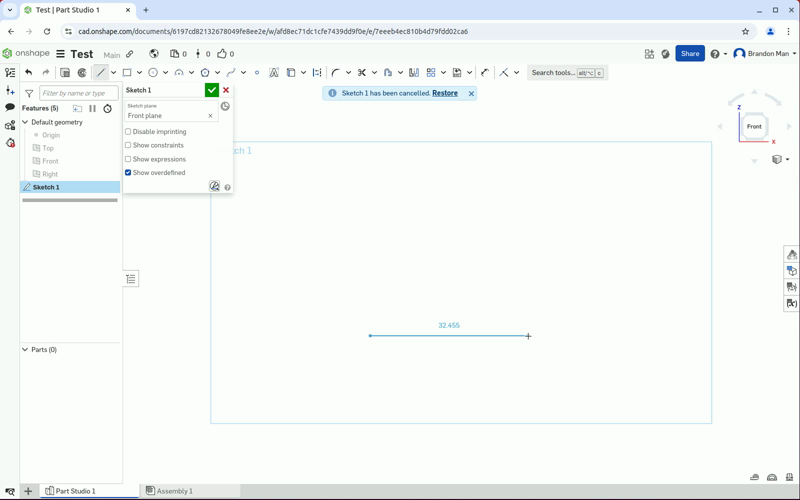
key_up(shift)
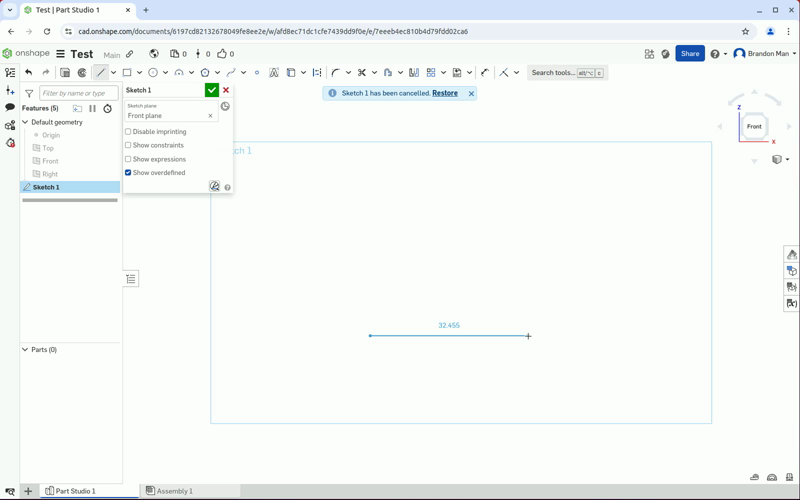
key_down(shift)
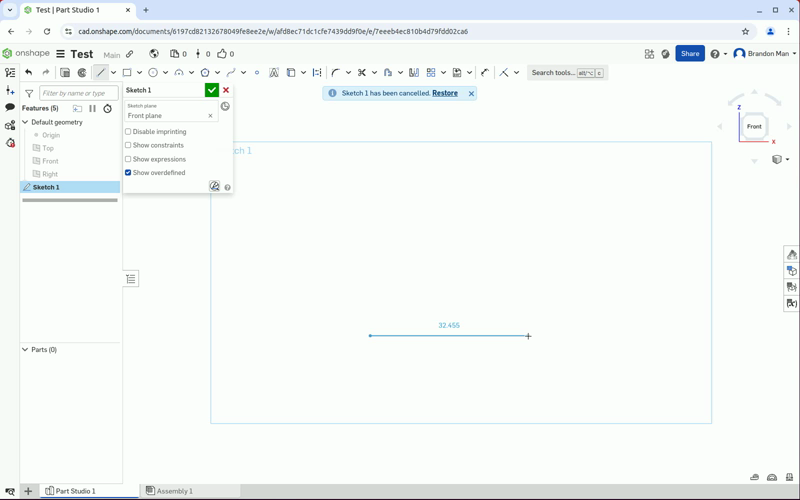
mouse_move(410, 237)
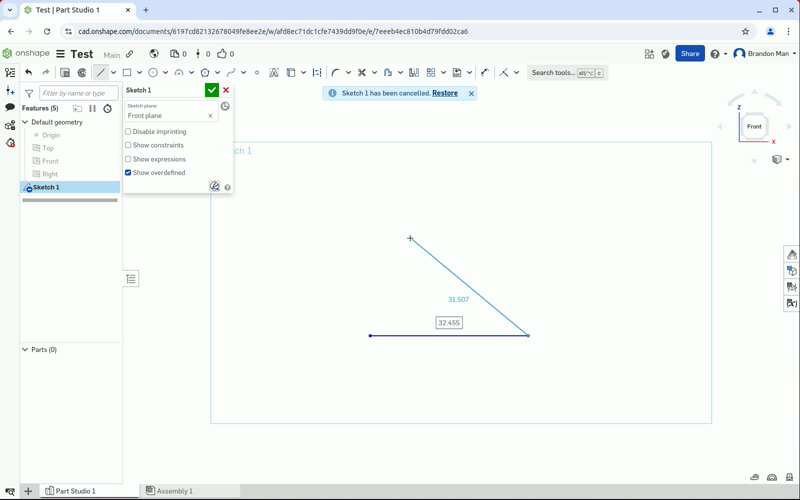
click(410, 237)
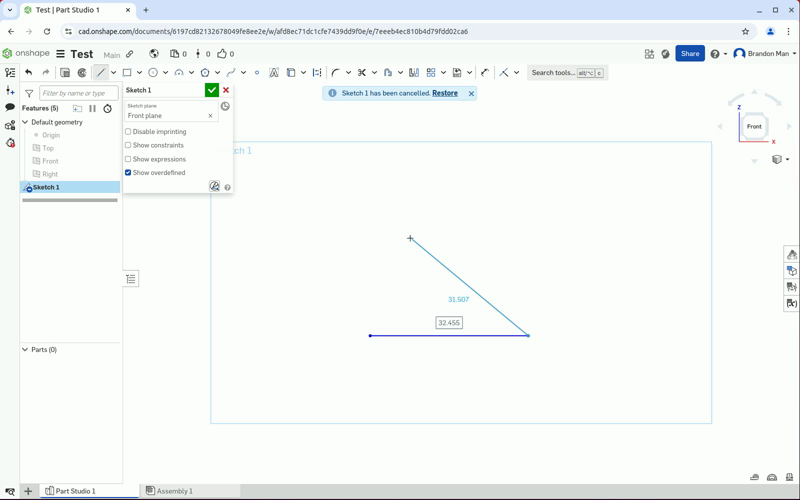
key_up(shift)
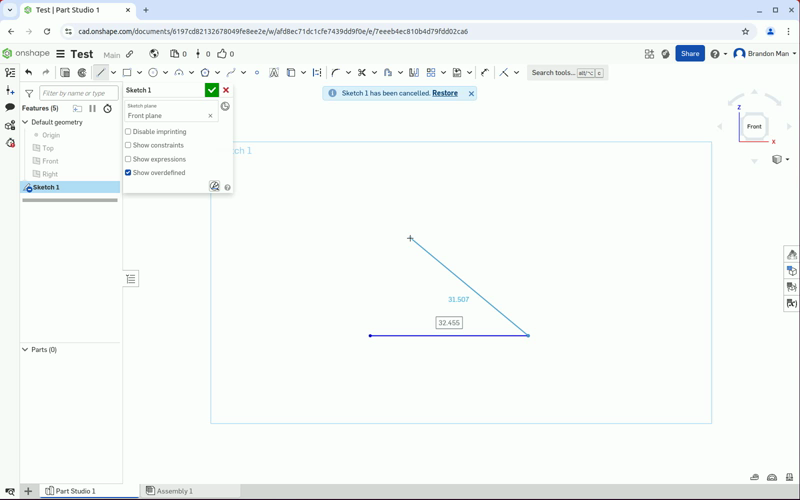
key_down(shift)
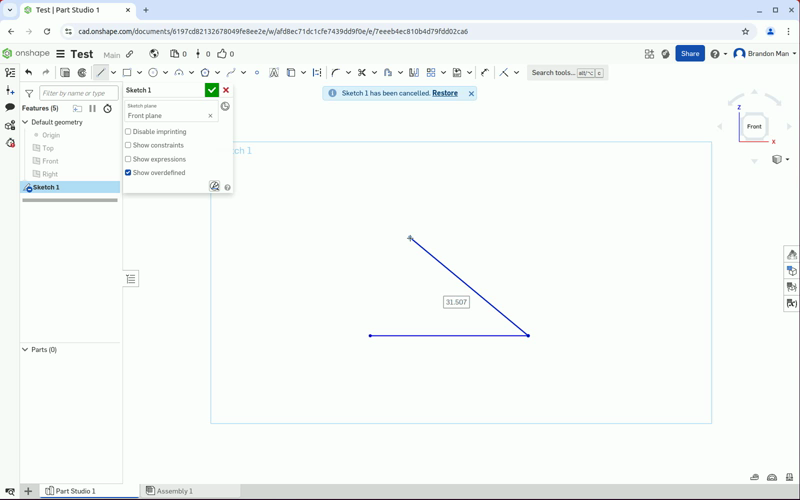
mouse_move(440, 237)
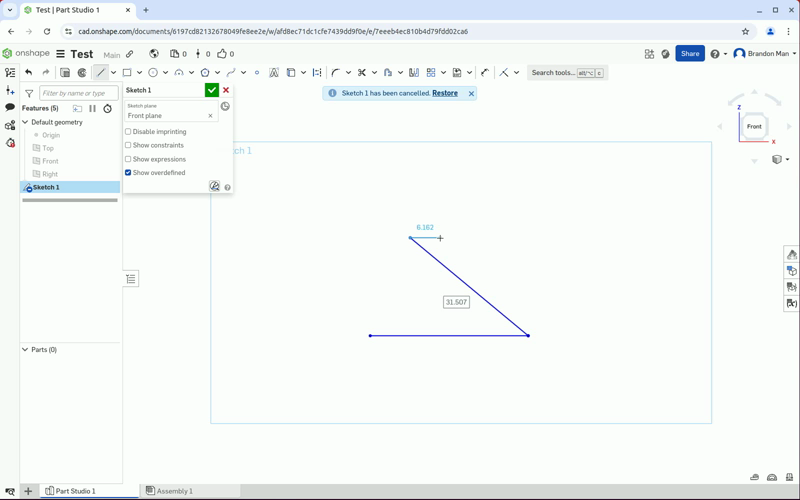
mouse_move(370, 237)
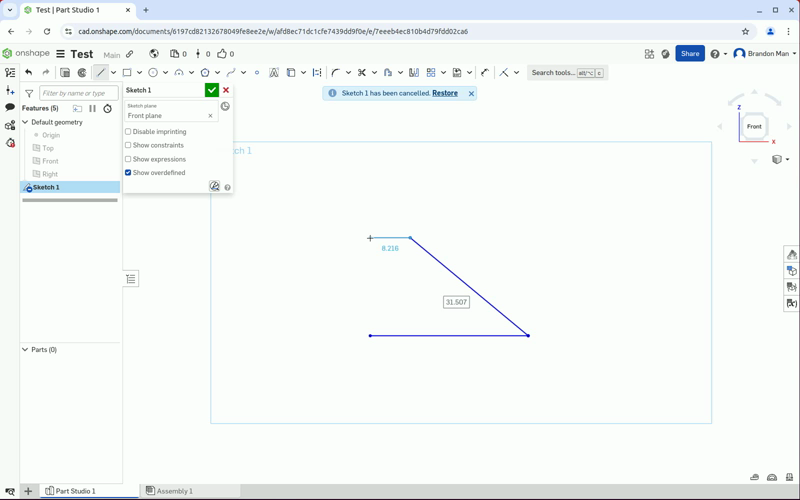
click(370, 237)
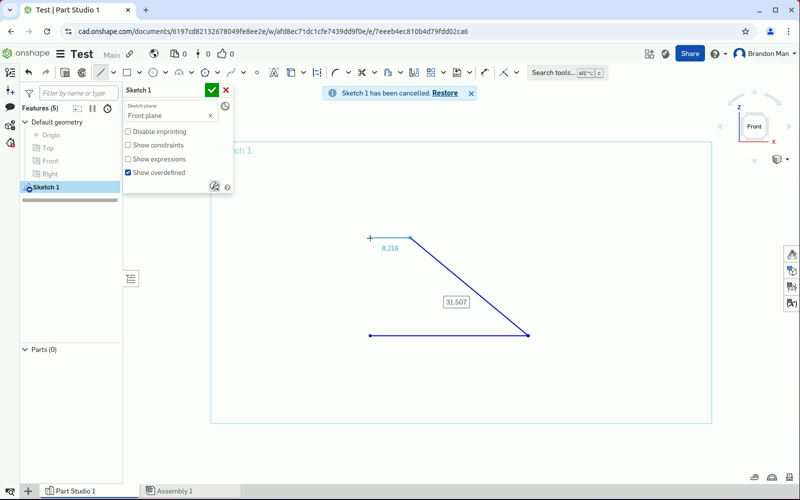
key_up(shift)
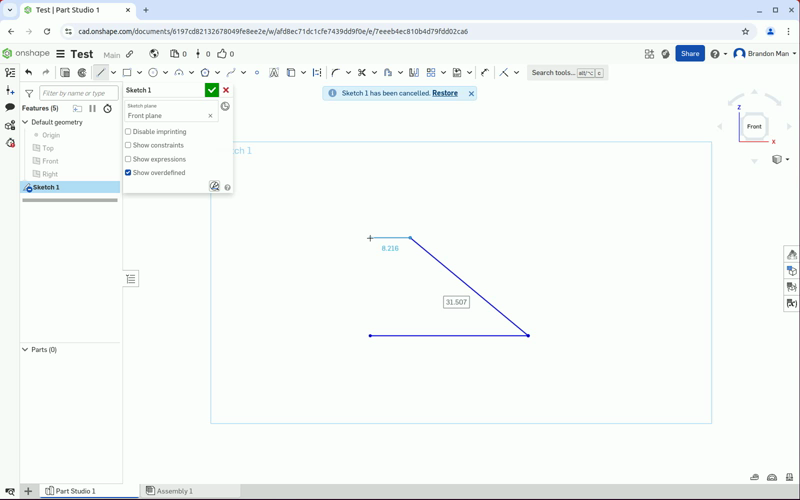
key_down(shift)
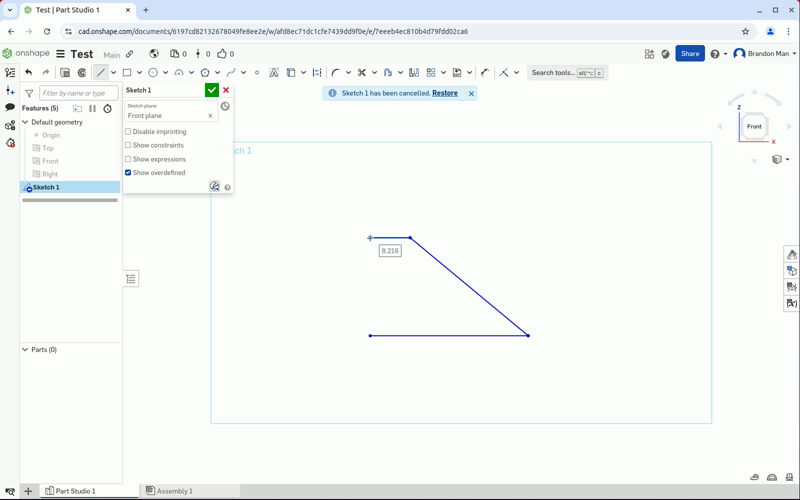
mouse_move(370, 335)
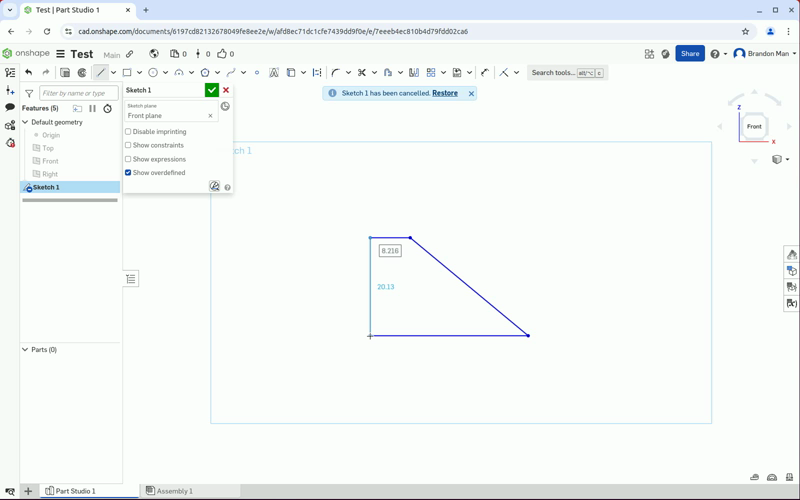
key_up(shift)
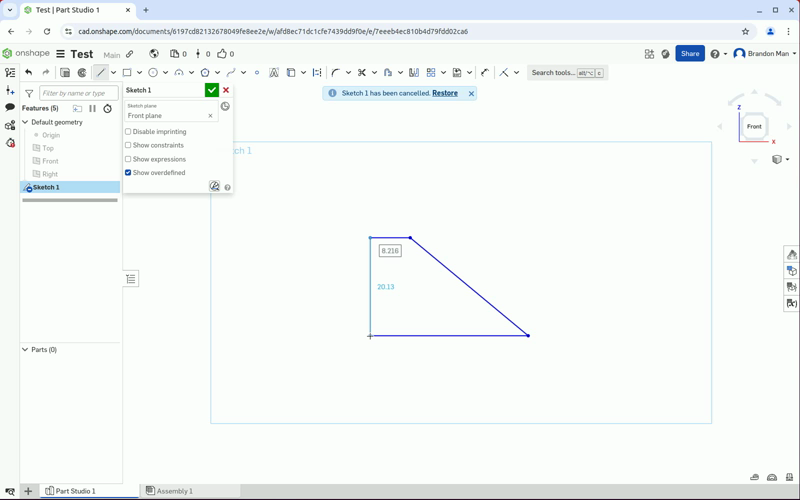
click(370, 335)
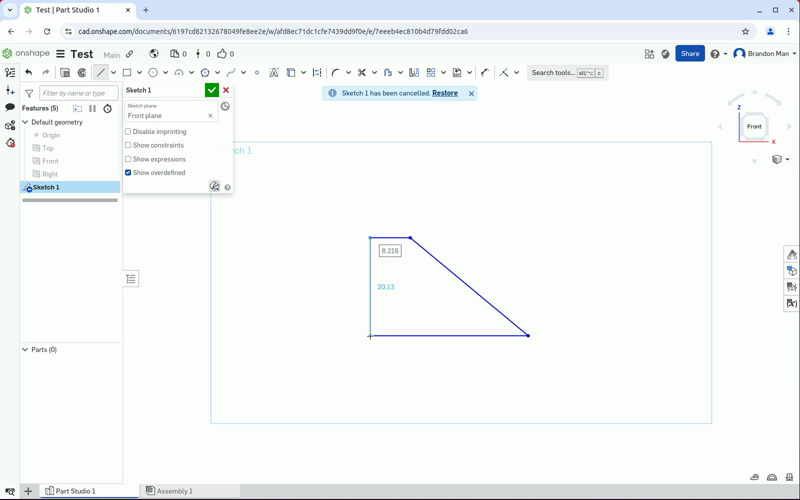
key(esc)
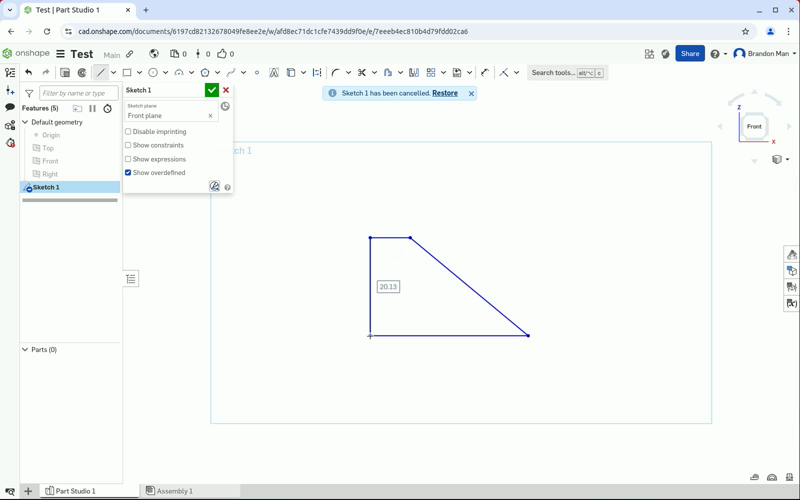
mouse_move(407, 320)
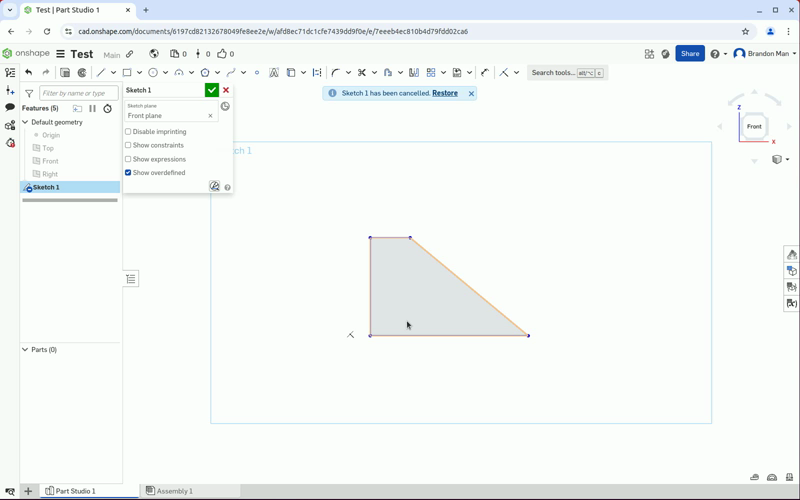
click(407, 320)
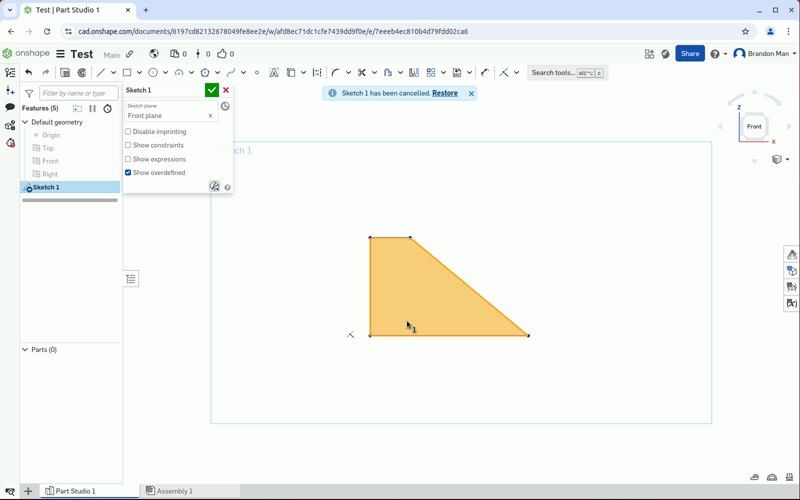
mouse_move(73, 352)
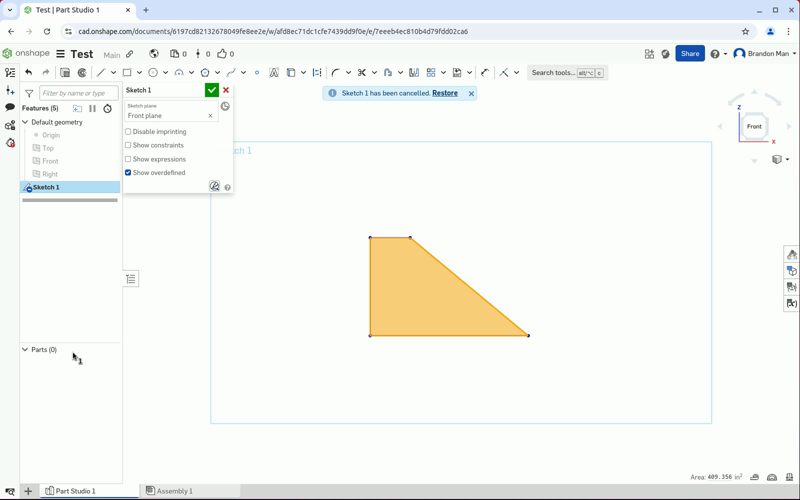
key(shift+y)
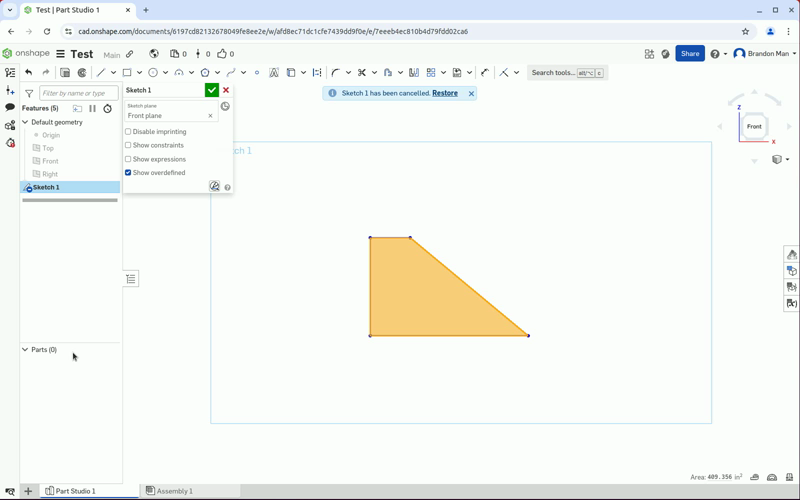
key(shift+e)
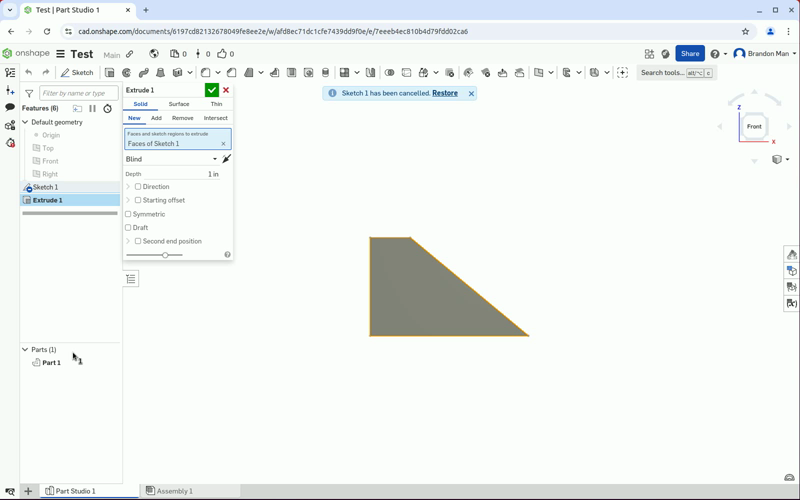
mouse_move(143, 106)
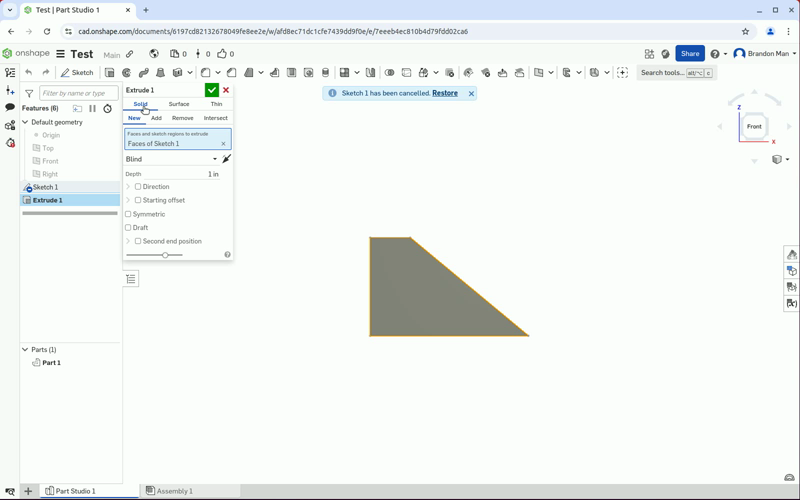
click(143, 106)
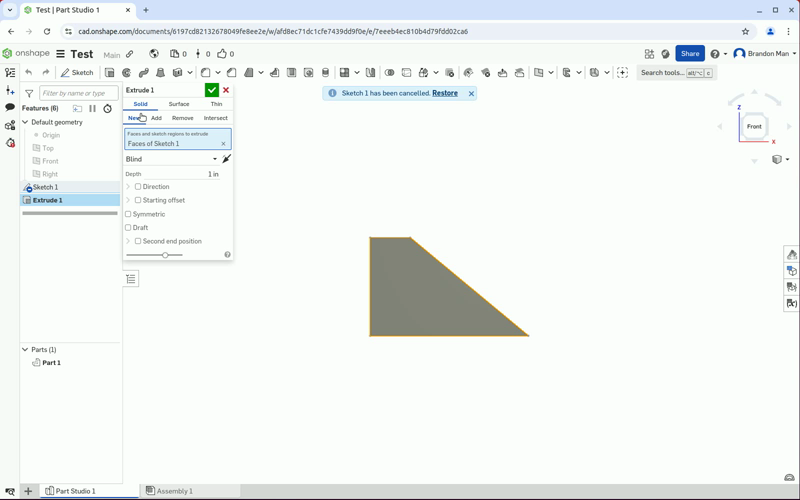
mouse_move(137, 120)
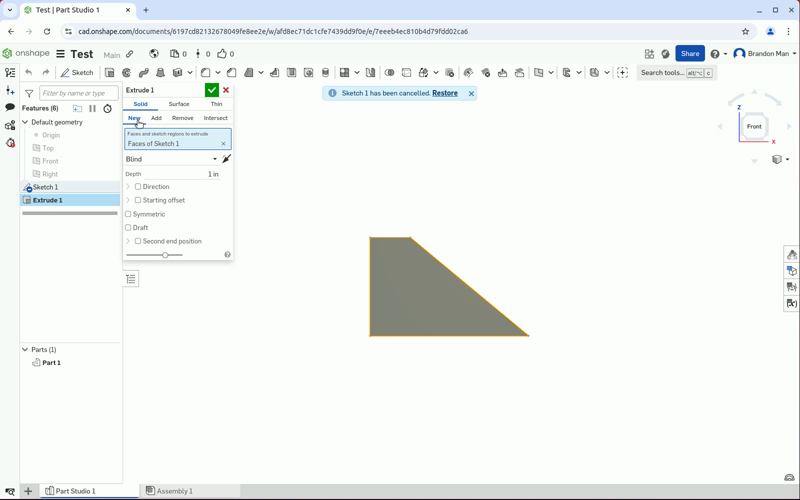
click(137, 120)
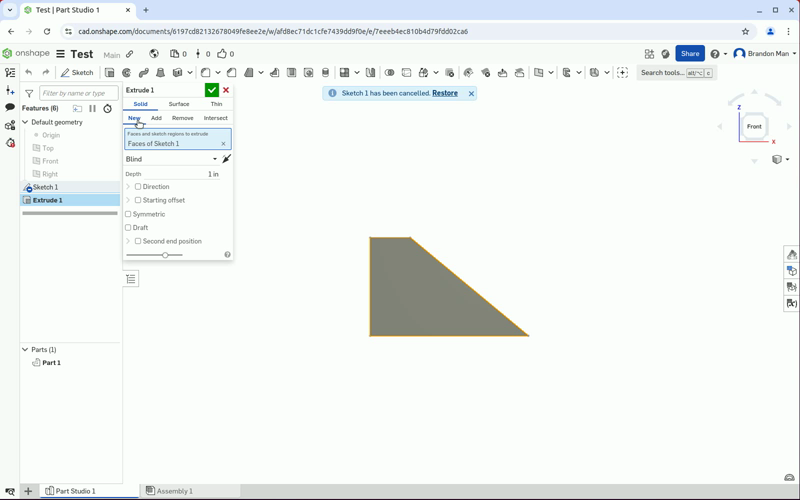
key(tab, 4)
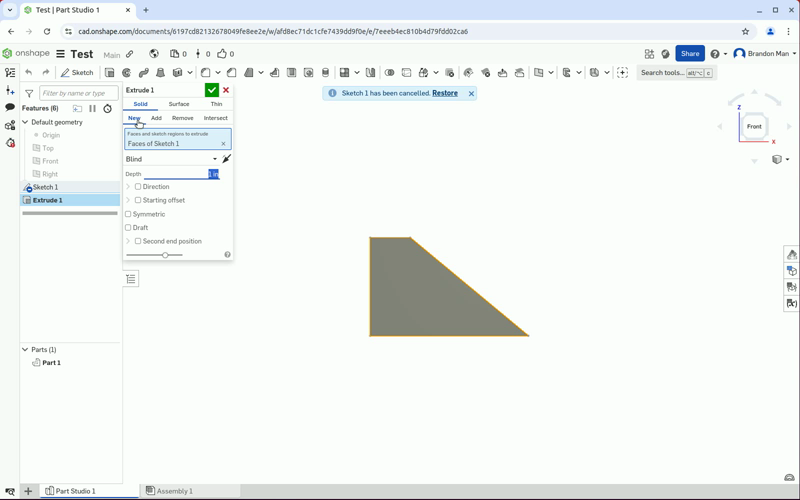
text(12.276)
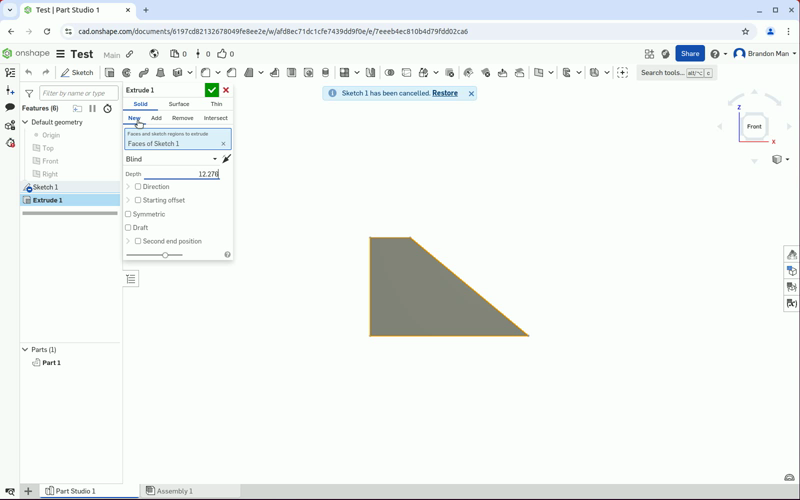
key(enter)
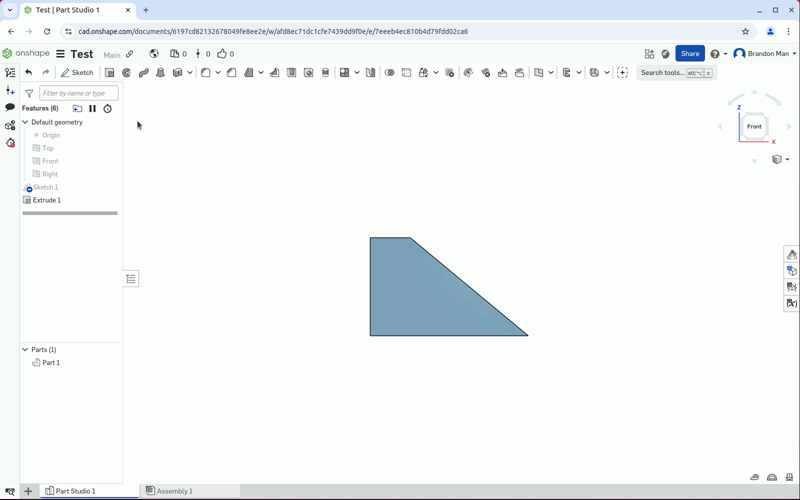
key(shift+h)
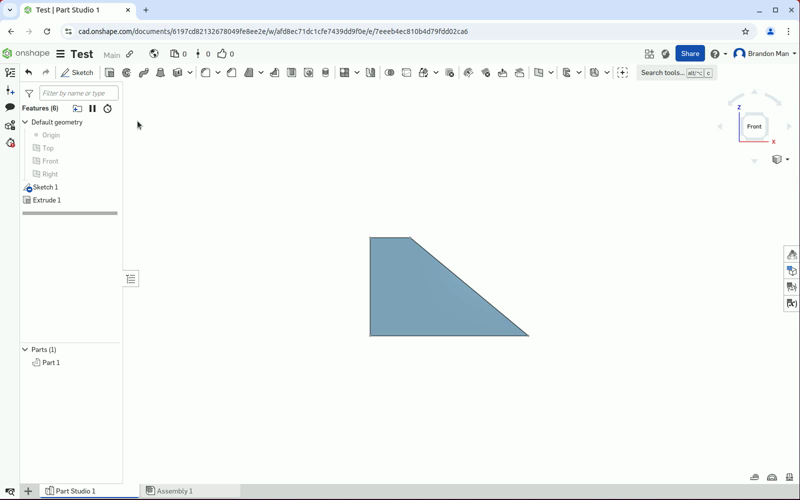
key(shift+h)
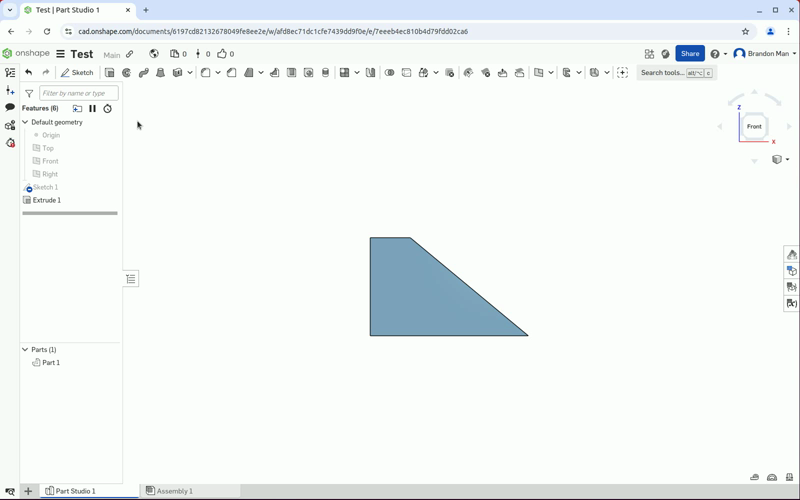
mouse_move(73, 189)
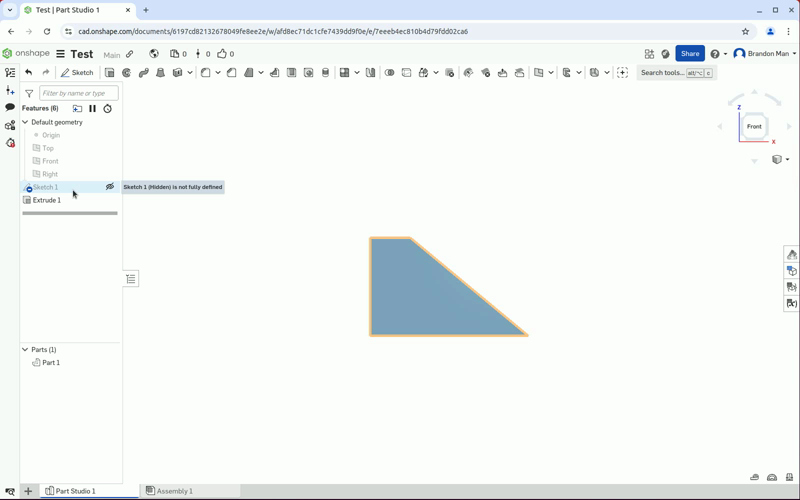
click(73, 189)
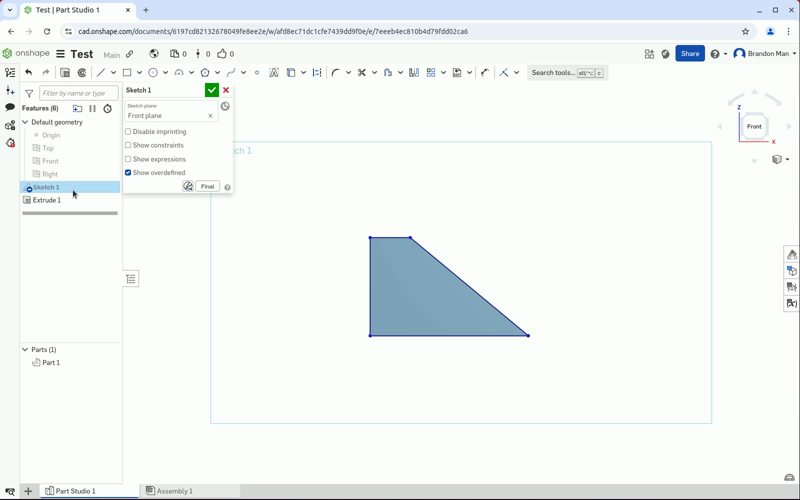
mouse_move(229, 92)
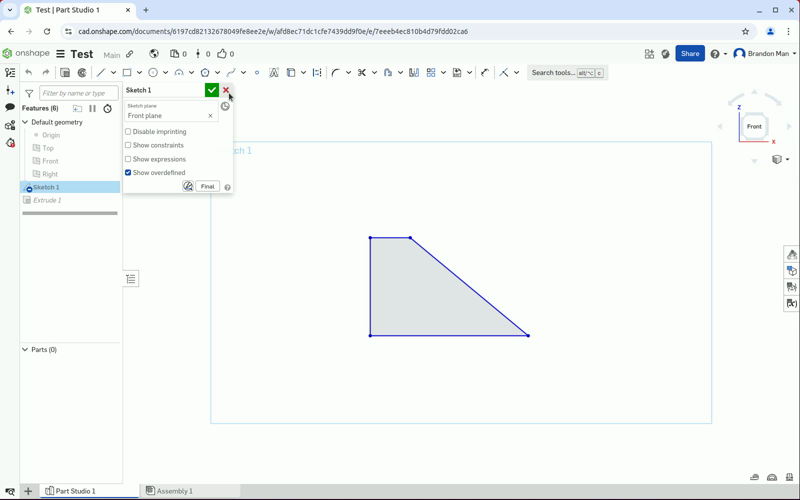
click(229, 92)
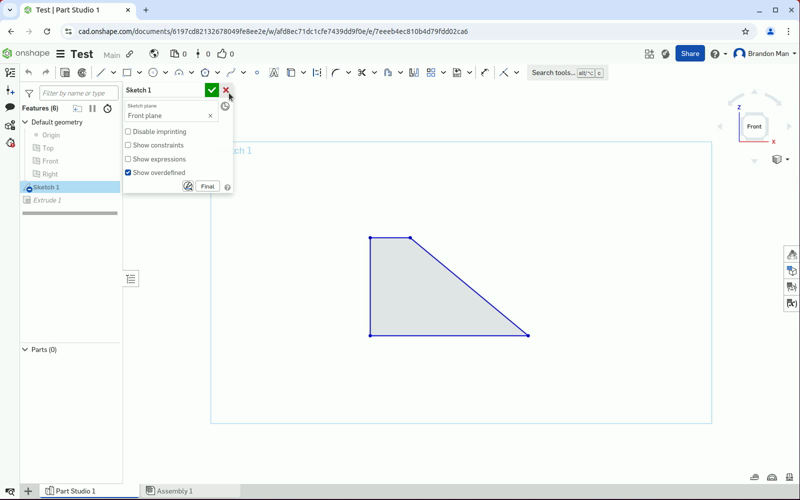
key(shift+s)
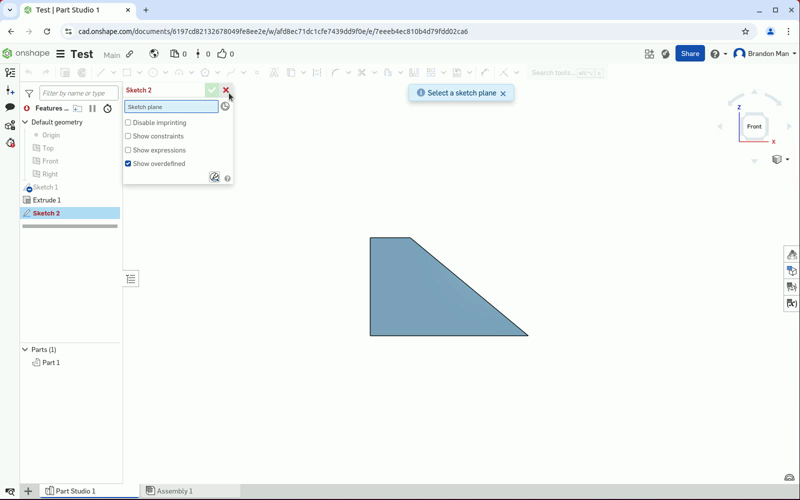
mouse_move(73, 163)
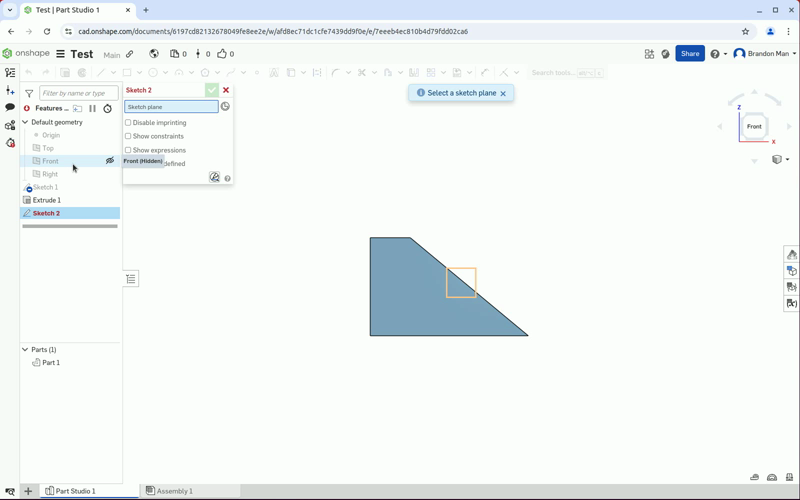
click(73, 163)
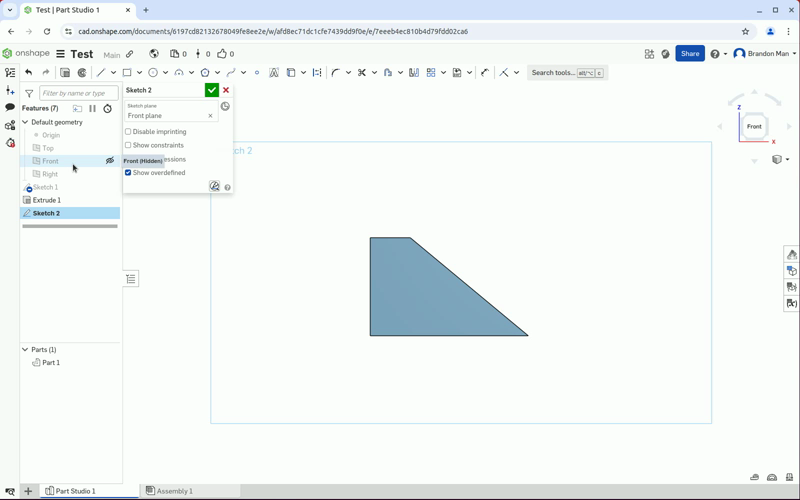
mouse_move(73, 352)
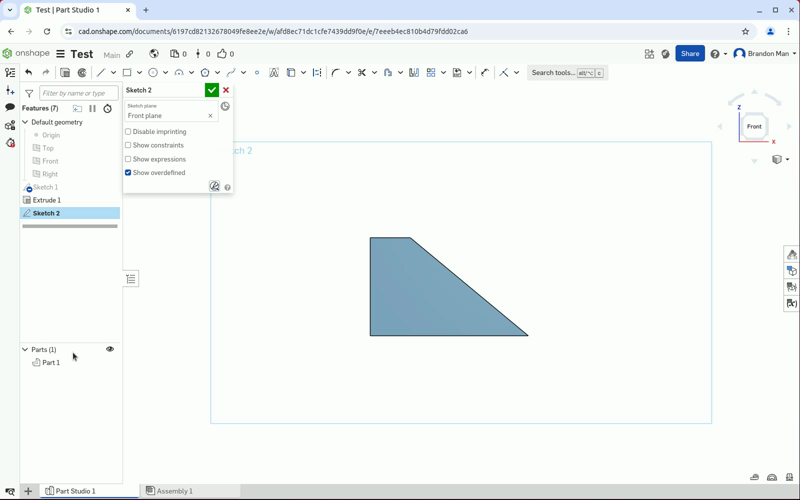
key(y)
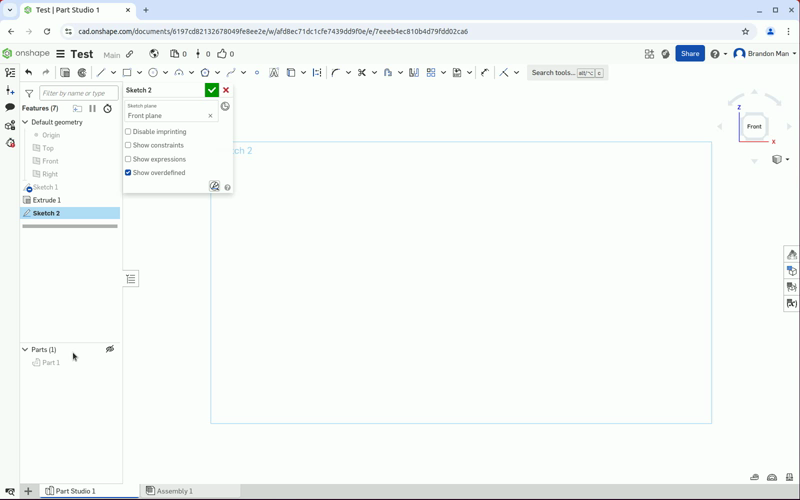
key(l)
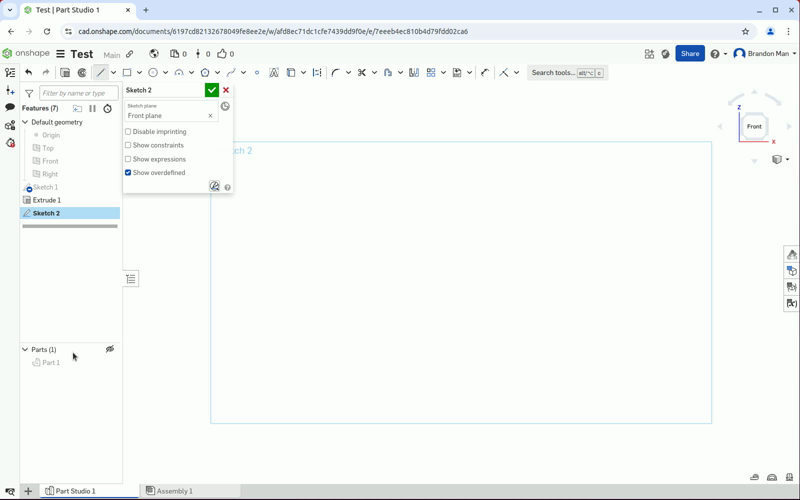
key_down(shift)
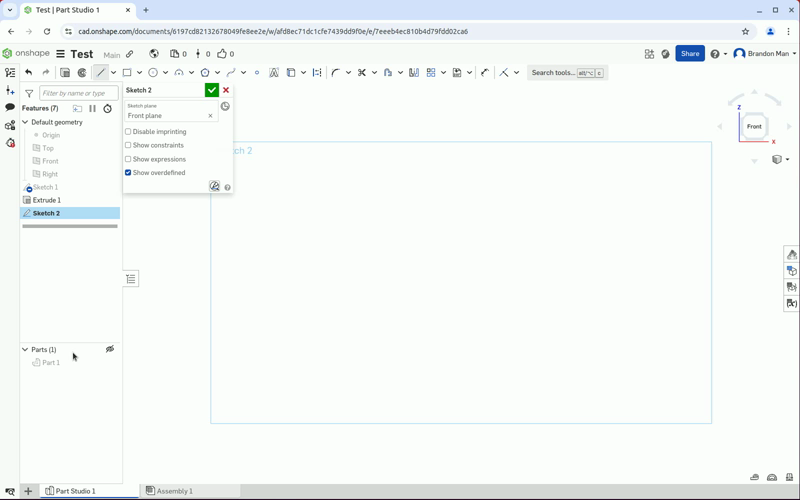
mouse_move(370, 335)
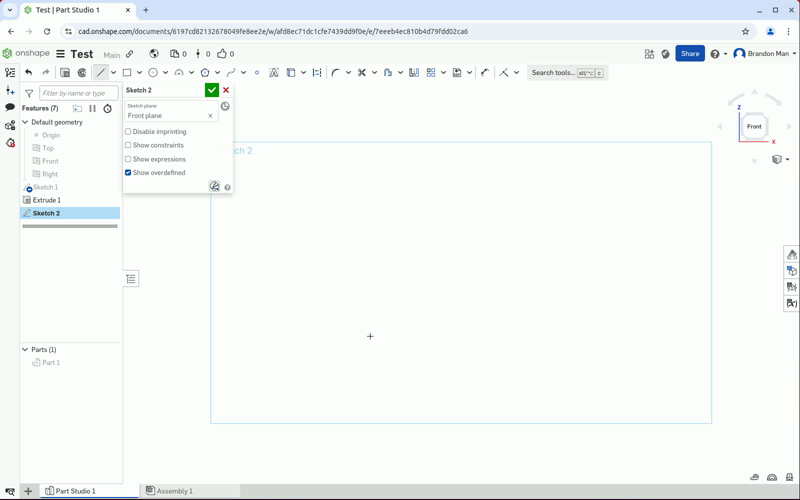
click(370, 335)
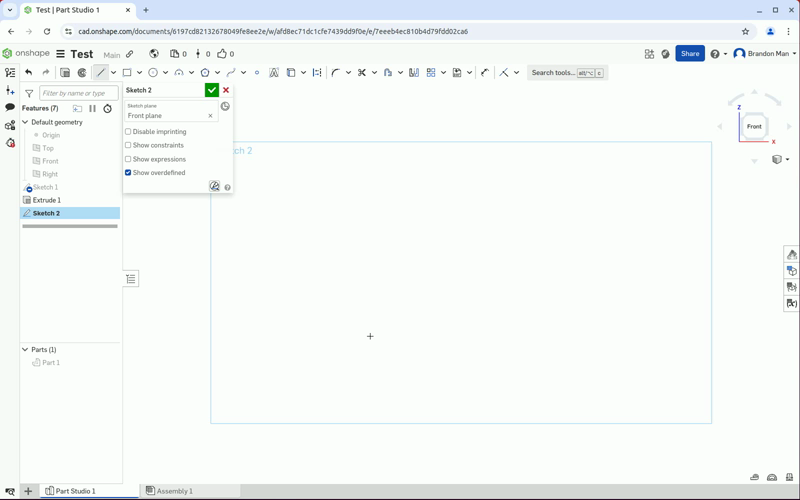
key_up(shift)
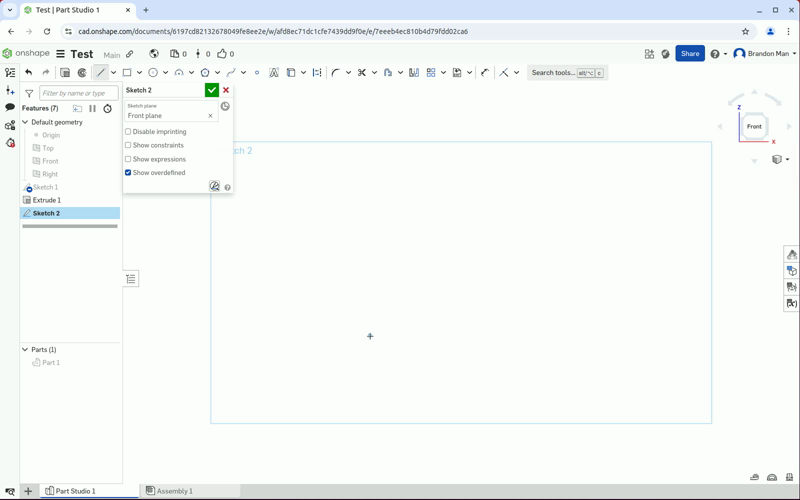
key_down(shift)
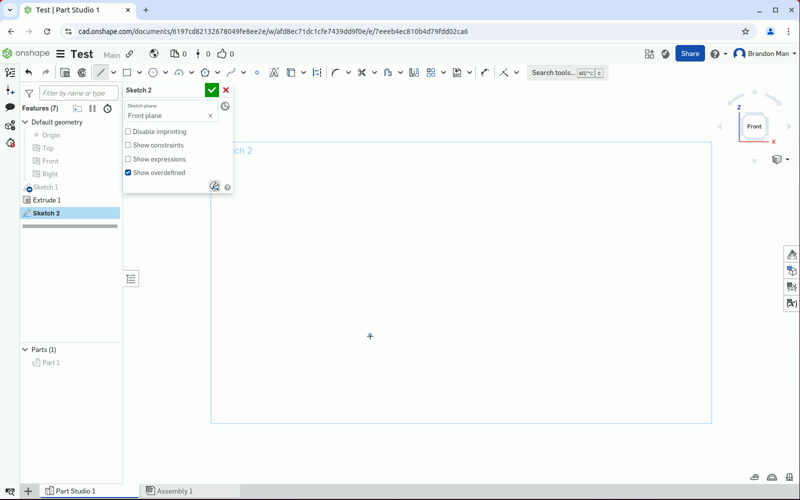
mouse_move(572, 335)
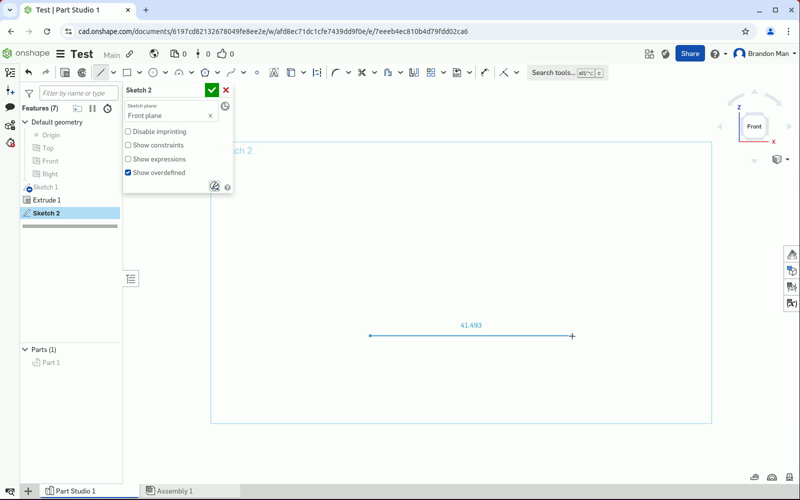
click(572, 335)
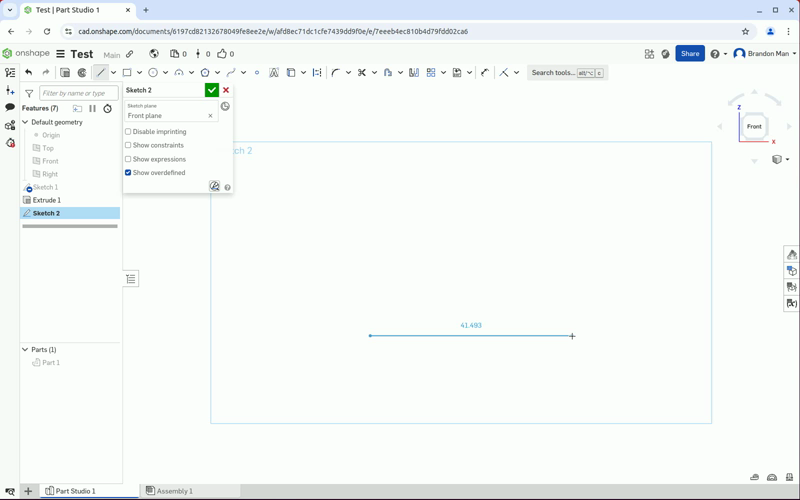
key_up(shift)
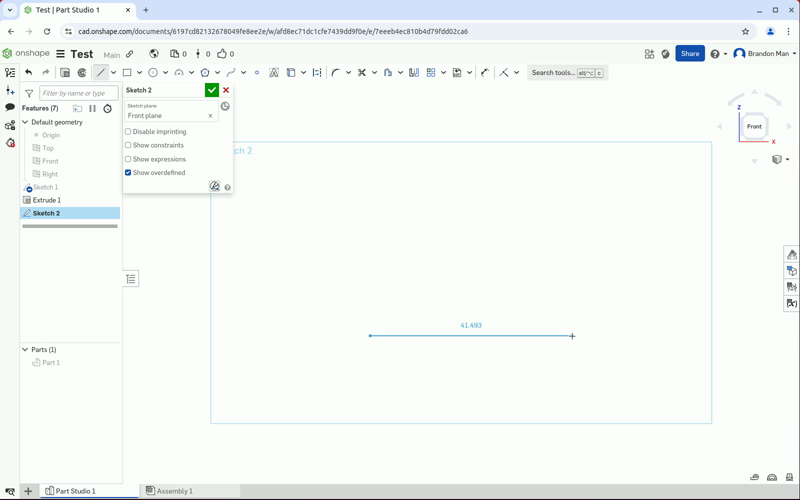
key_down(shift)
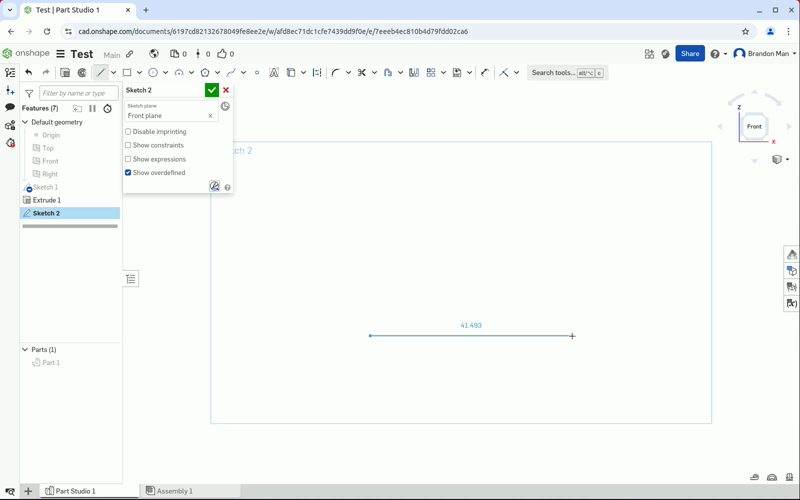
mouse_move(589, 335)
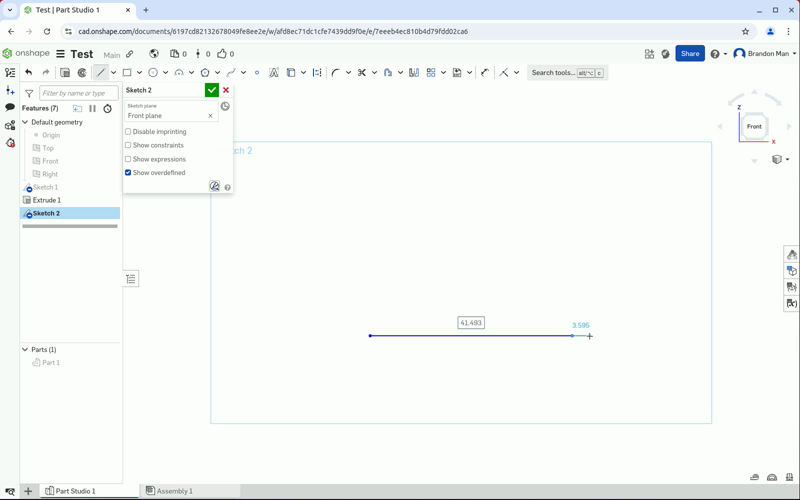
mouse_move(572, 276)
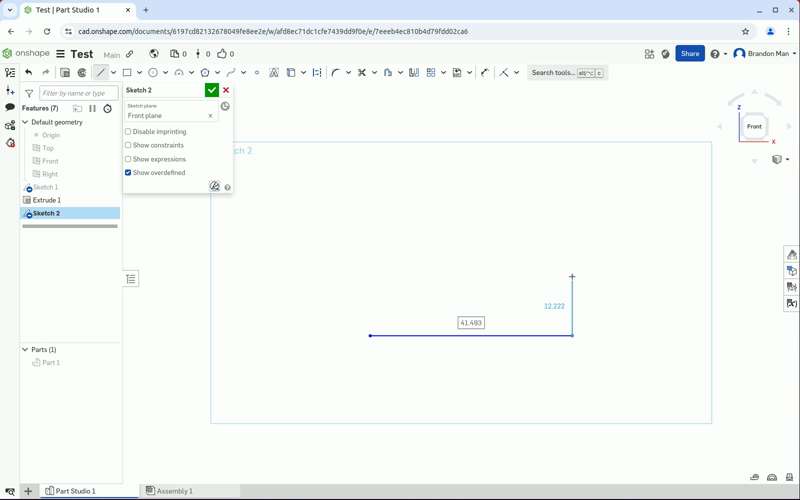
click(572, 276)
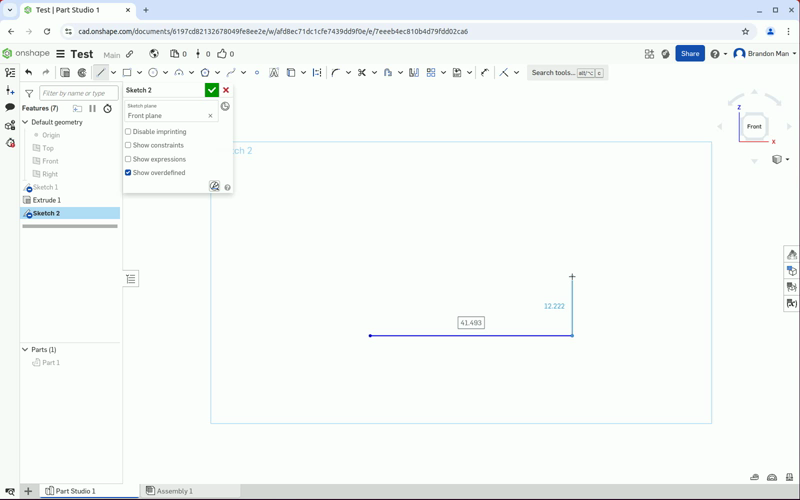
key_up(shift)
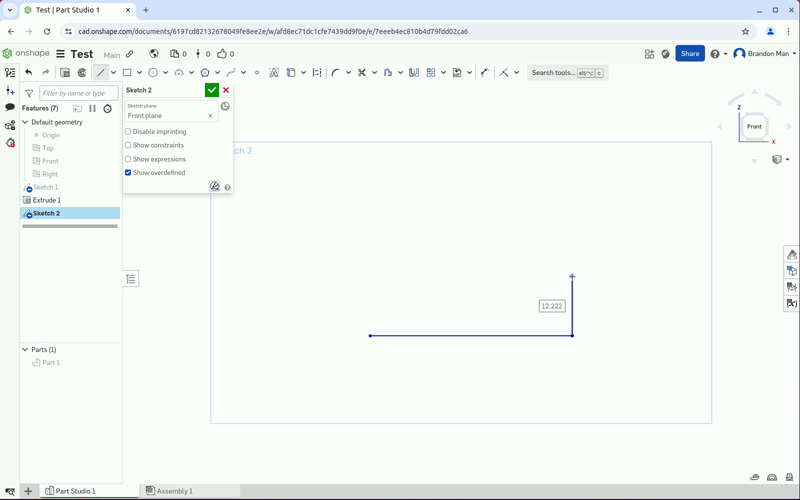
key_down(shift)
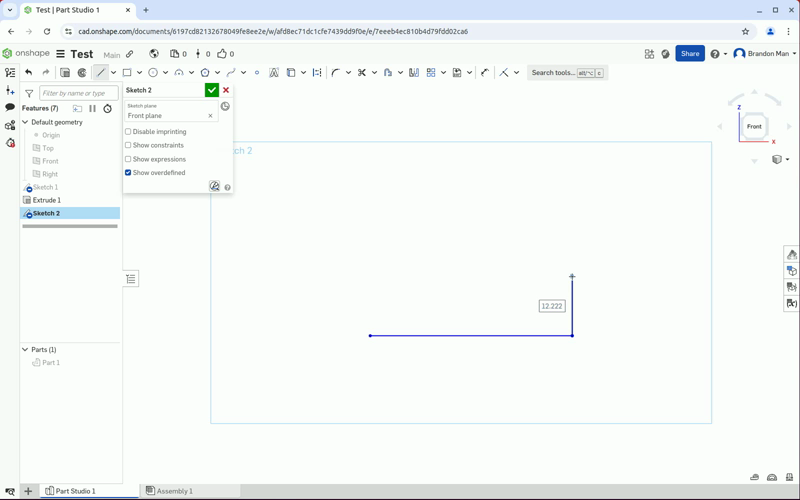
mouse_move(589, 276)
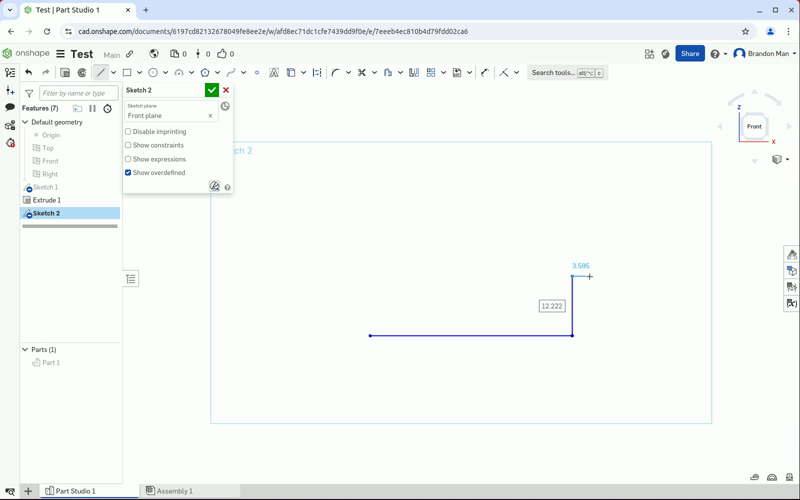
mouse_move(527, 237)
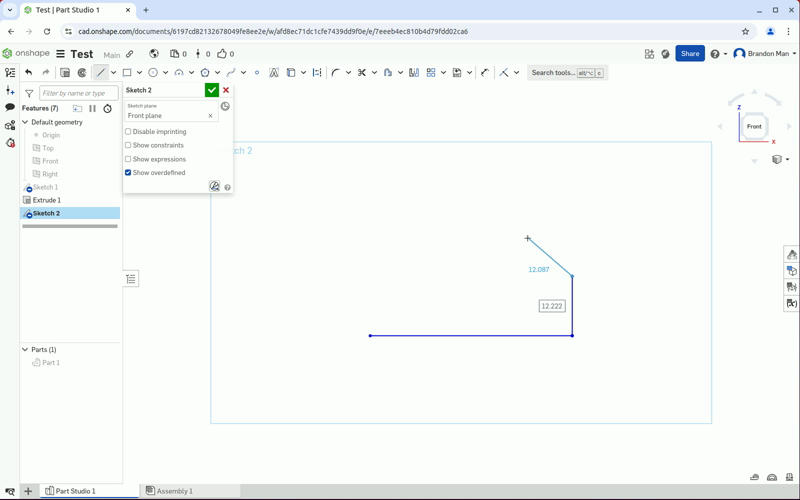
click(527, 237)
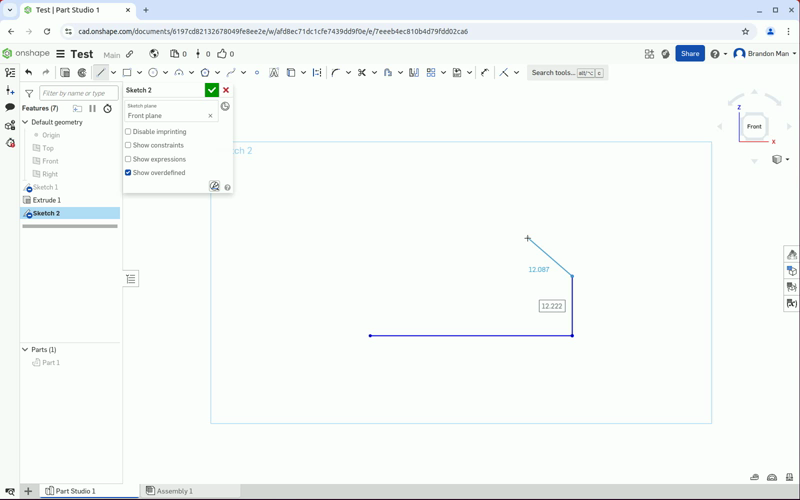
key_up(shift)
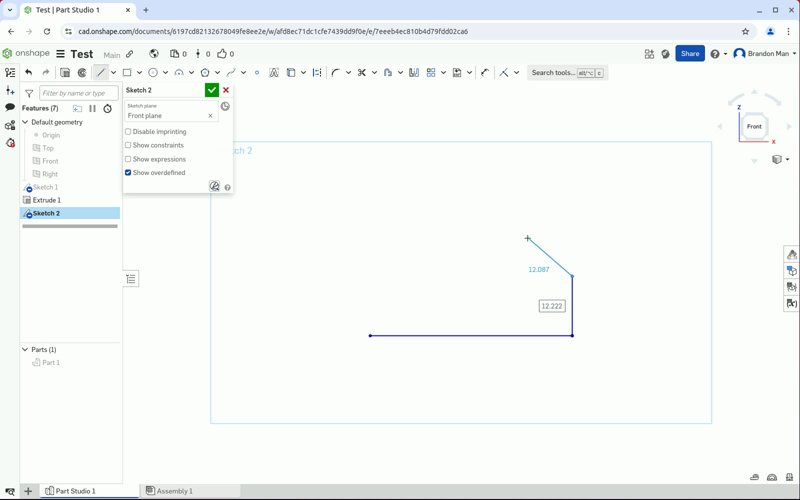
key_down(shift)
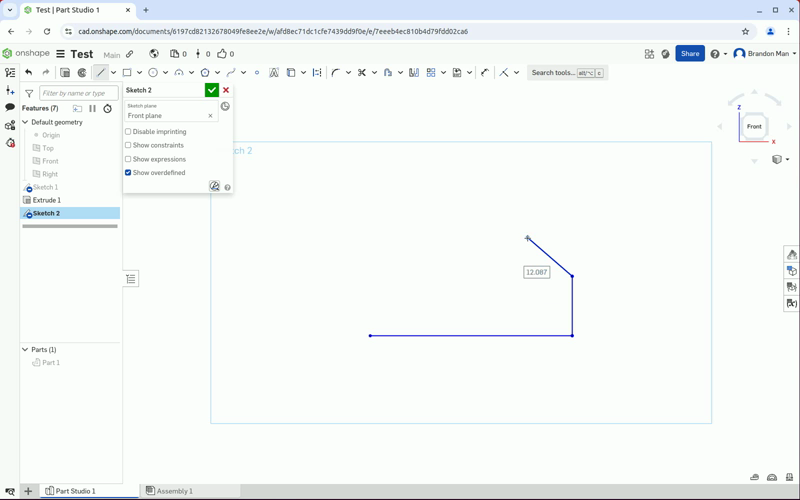
mouse_move(370, 237)
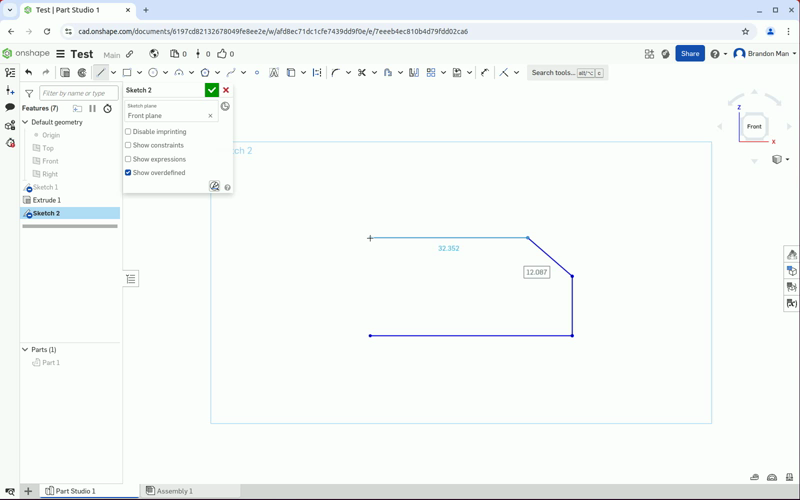
click(370, 237)
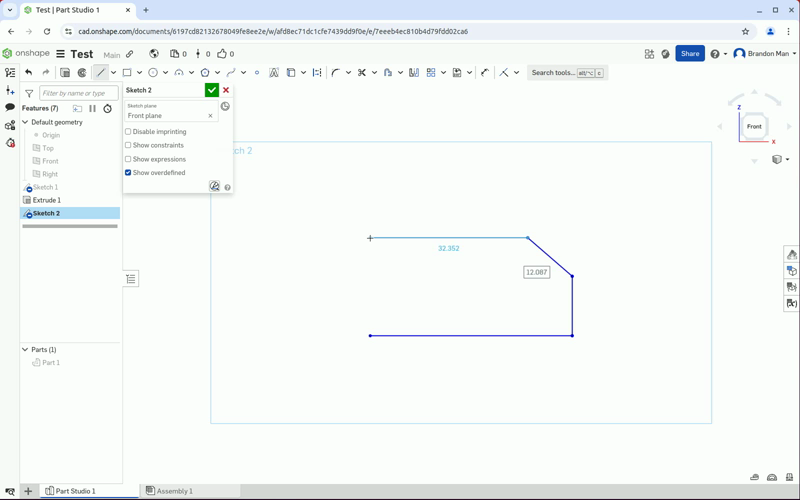
key_up(shift)
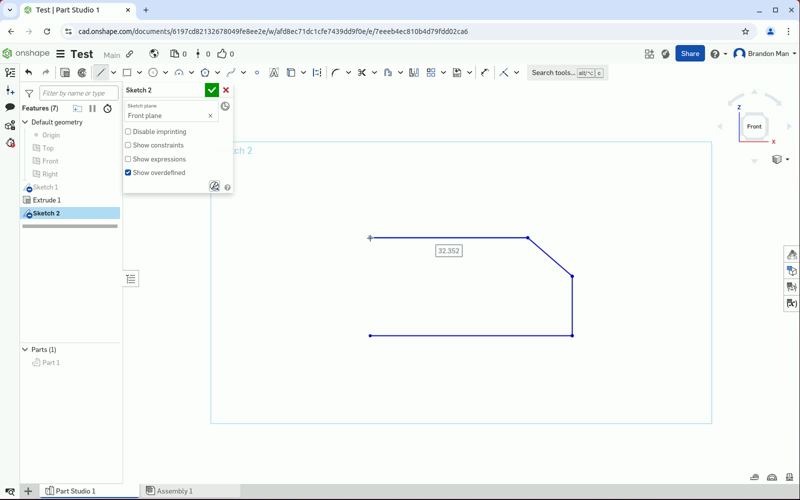
key_down(shift)
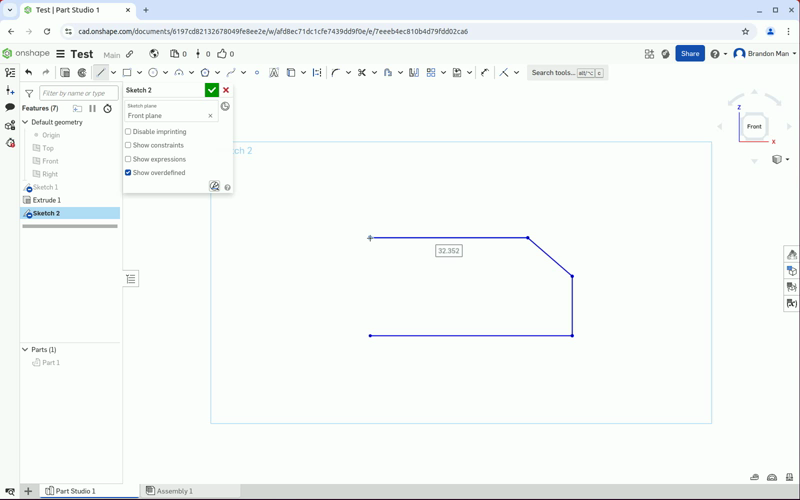
mouse_move(370, 335)
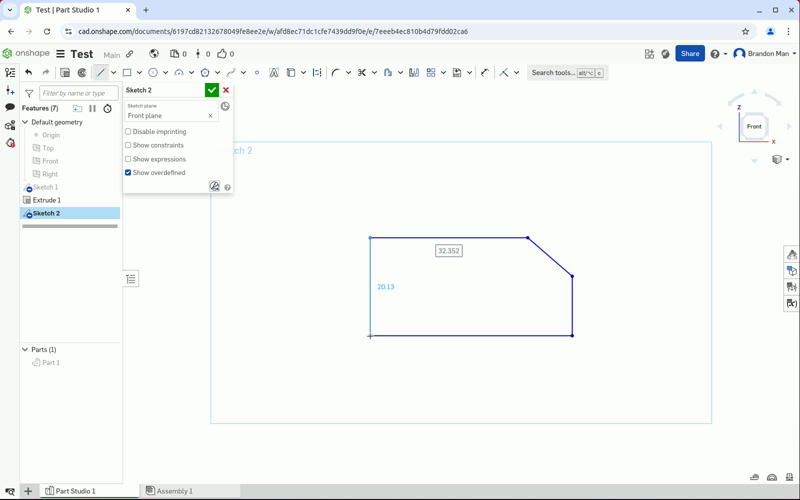
key_up(shift)
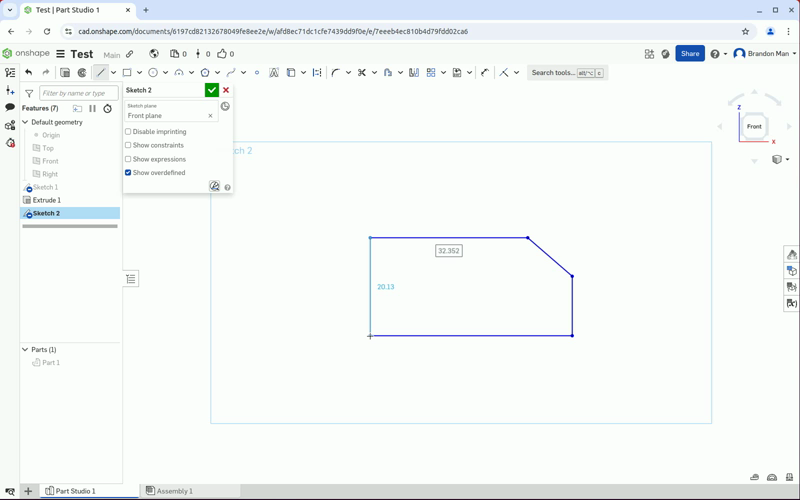
click(370, 335)
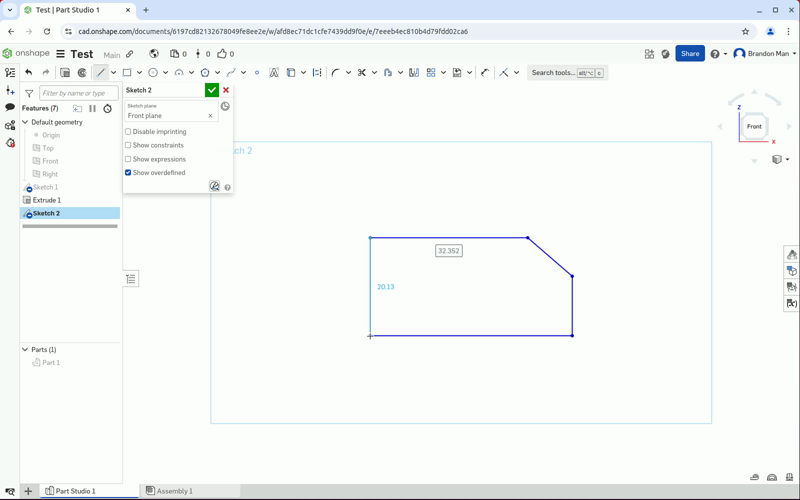
key(esc)
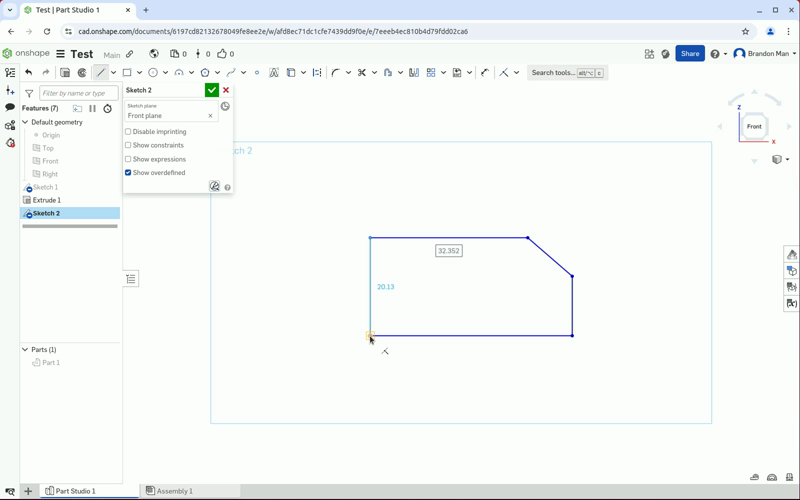
mouse_move(552, 282)
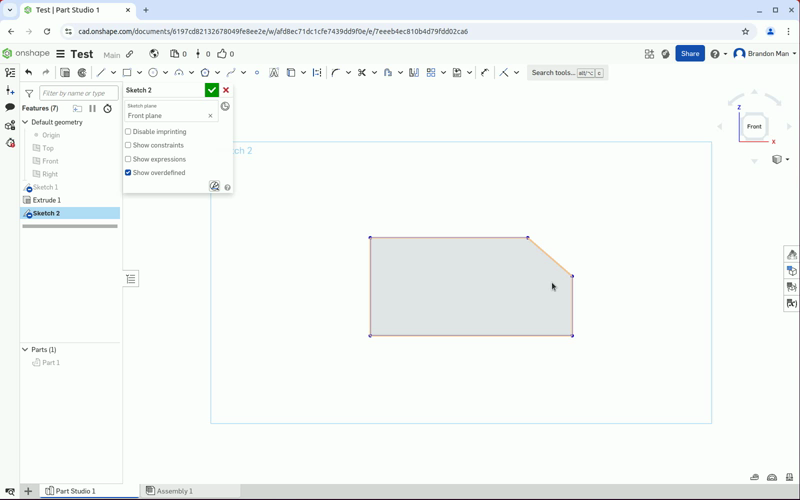
click(552, 282)
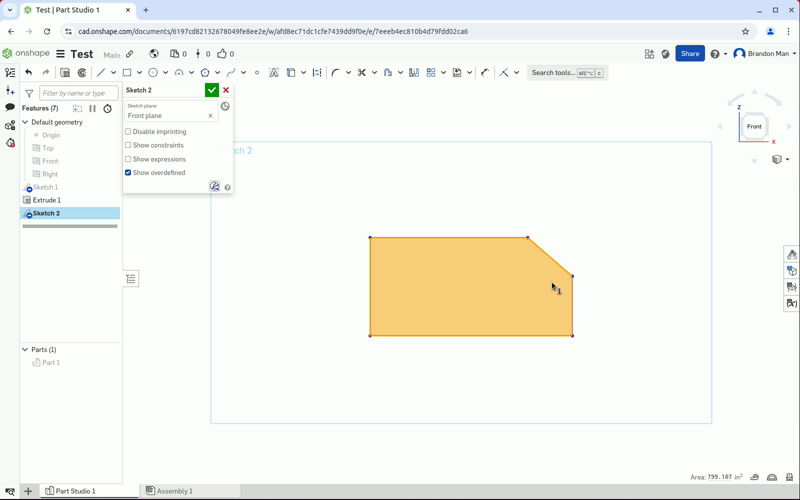
mouse_move(73, 352)
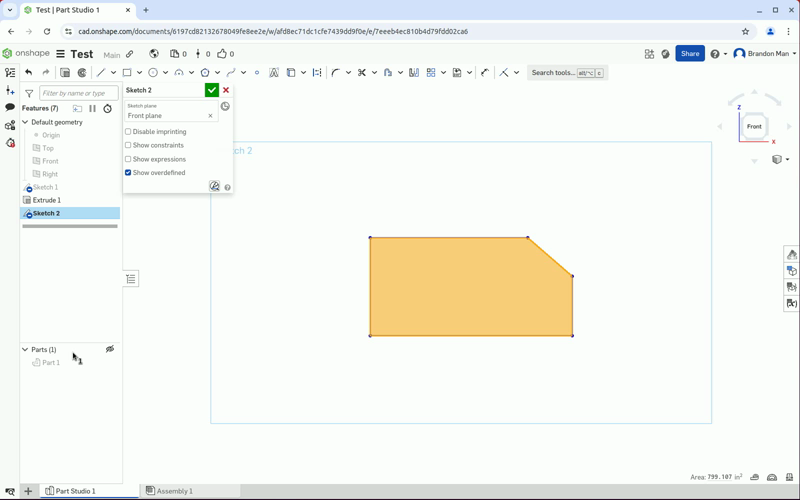
key(shift+y)
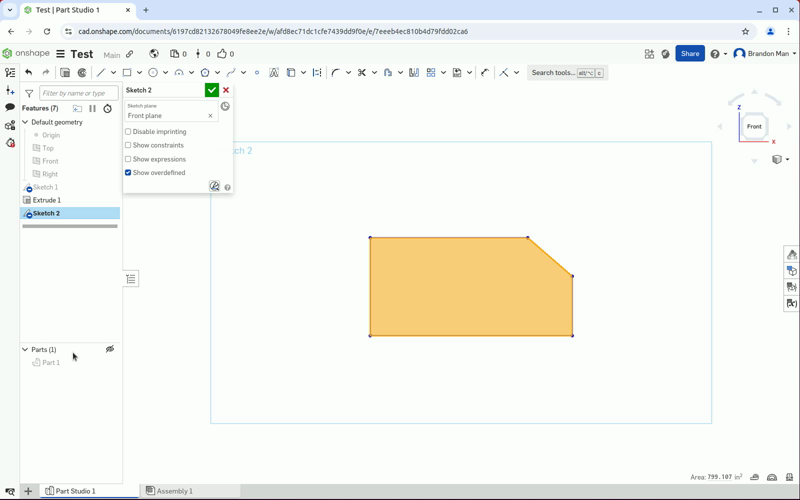
key(shift+e)
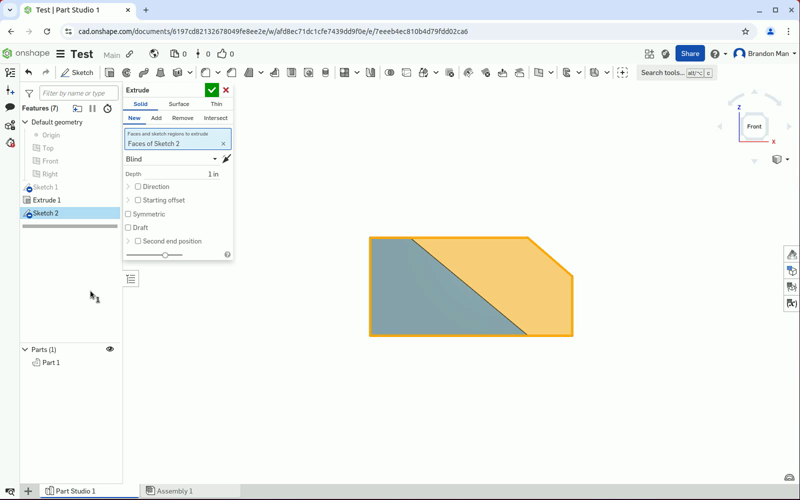
mouse_move(143, 106)
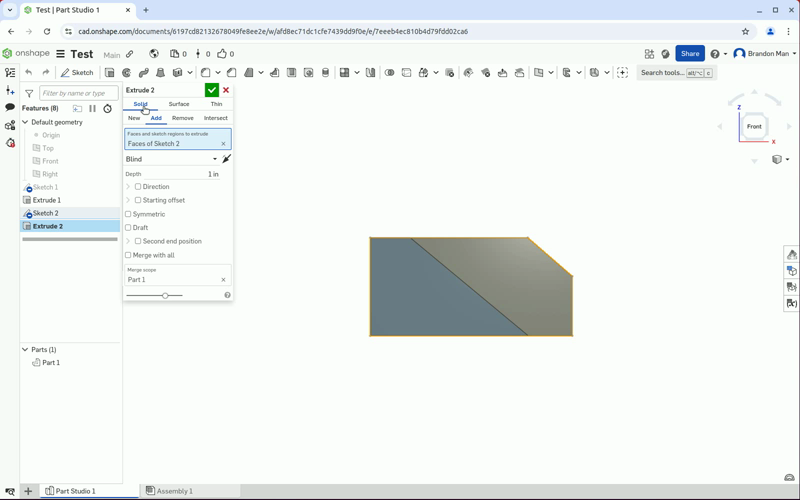
click(143, 106)
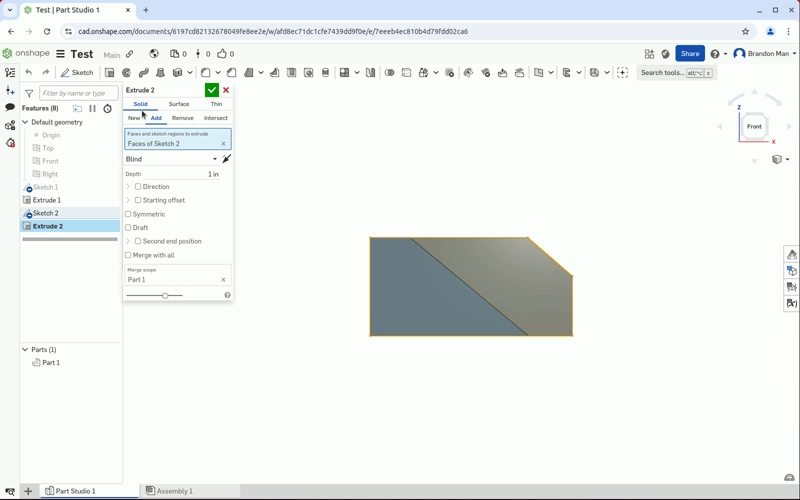
mouse_move(137, 120)
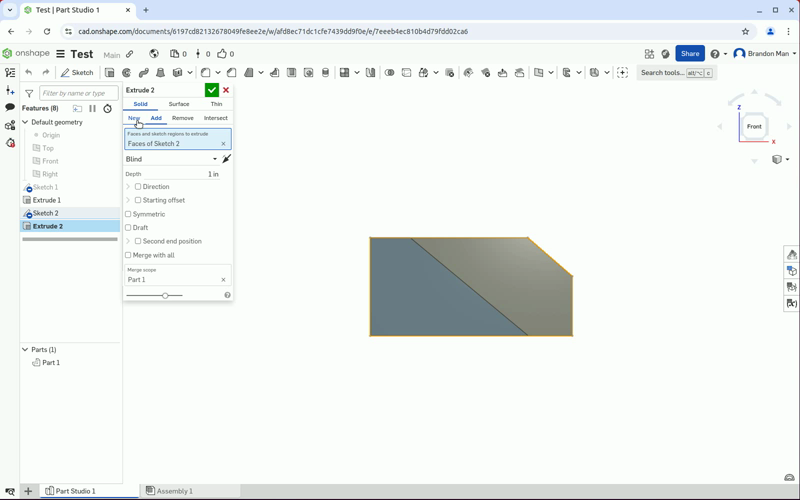
click(137, 120)
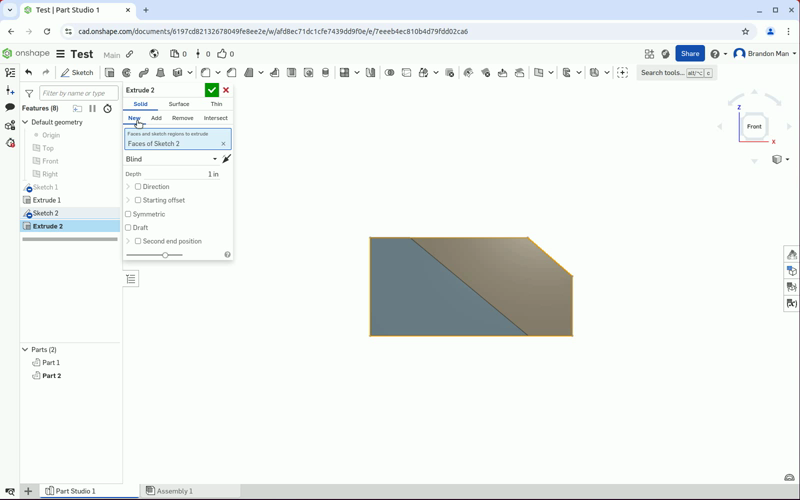
key(tab, 4)
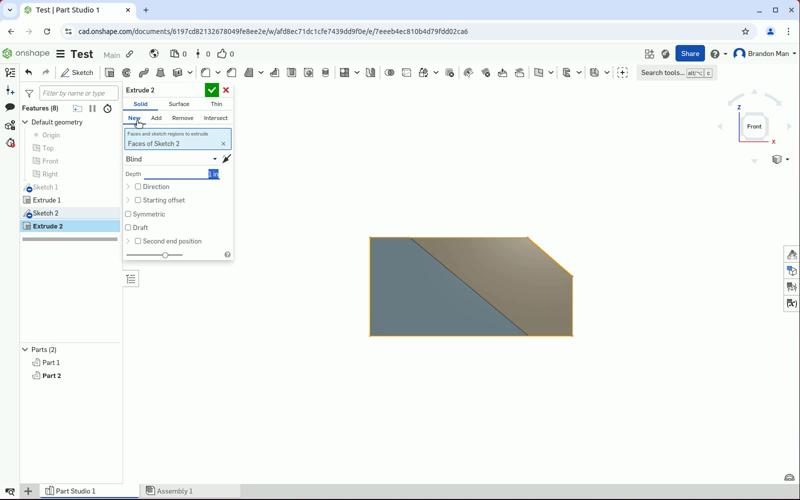
text(6.018)
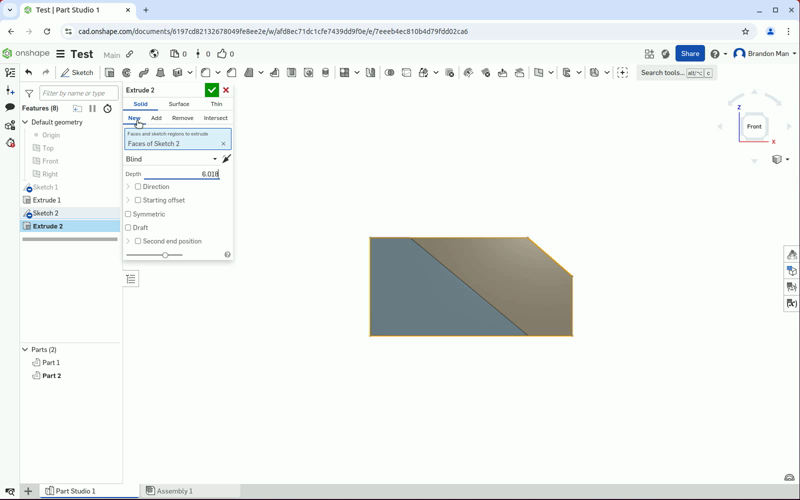
key(enter)
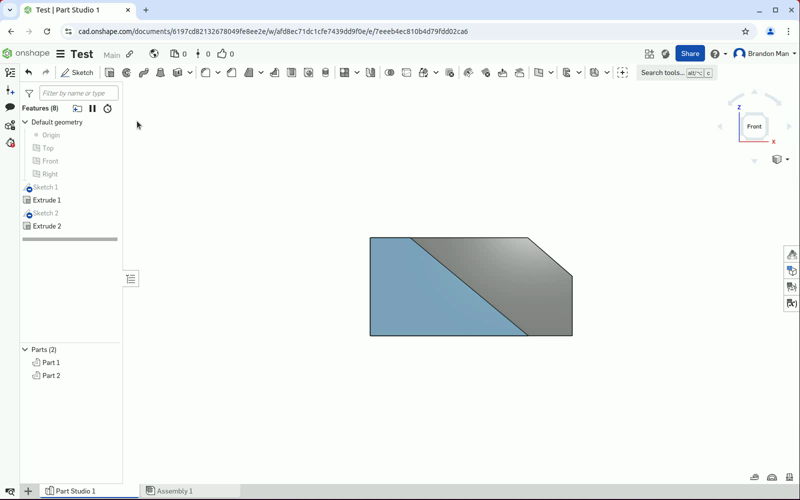
key(shift+h)
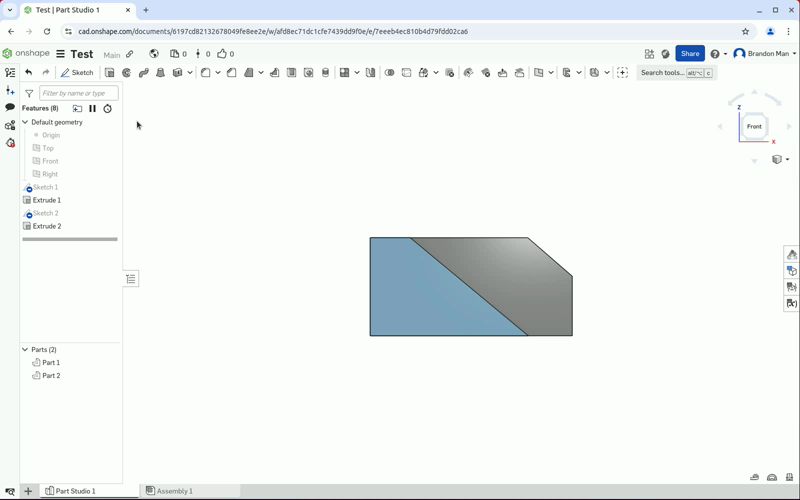
key(shift+h)
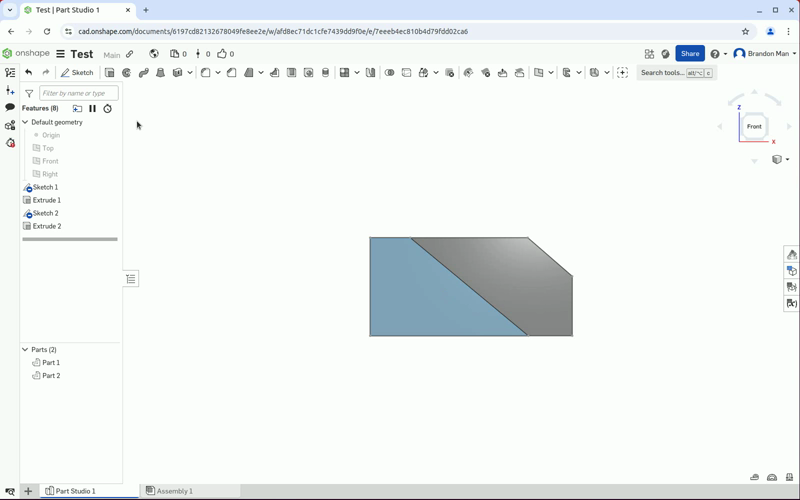
key(shift+7)
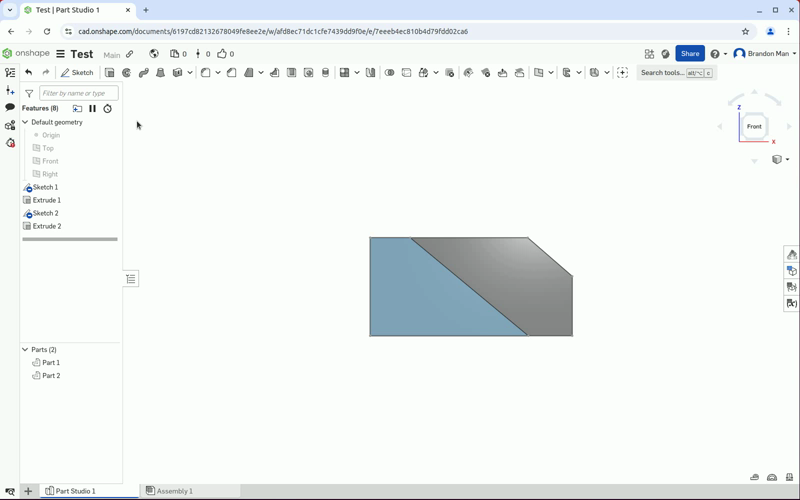
key(left, 2)
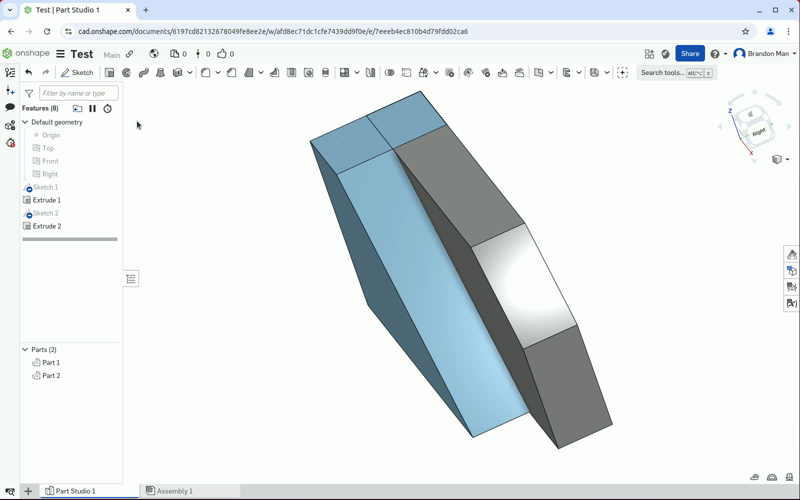
key(down, 2)
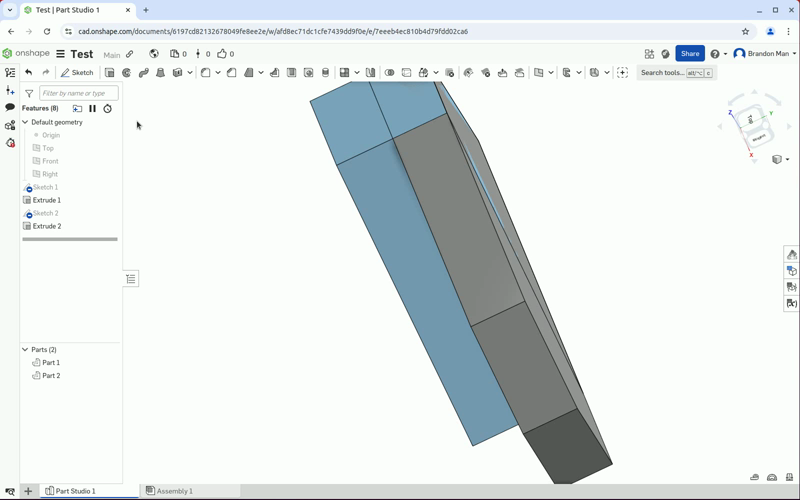
key(up, 2)
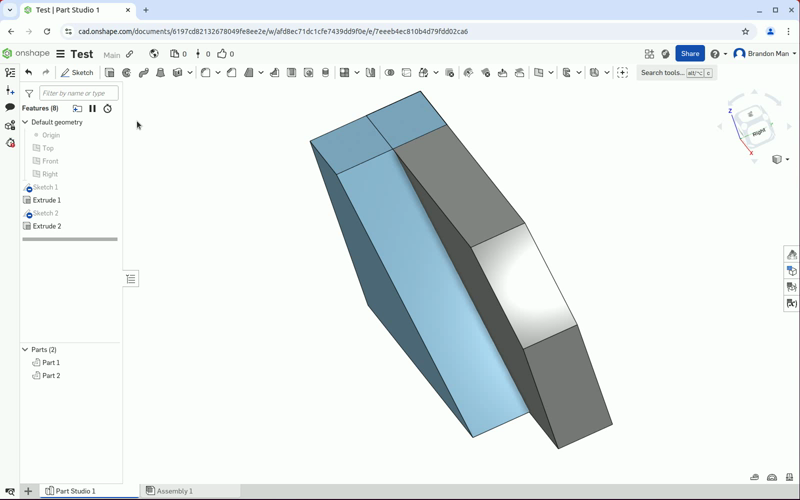
key(right, 2)
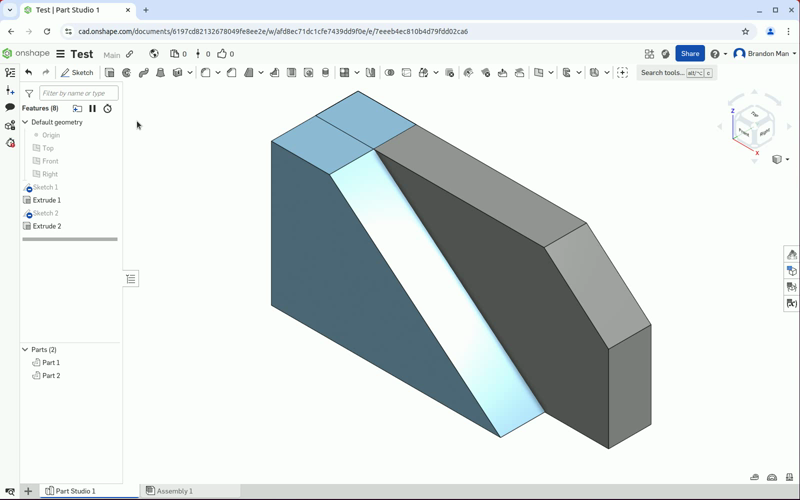
mouse_move(73, 189)
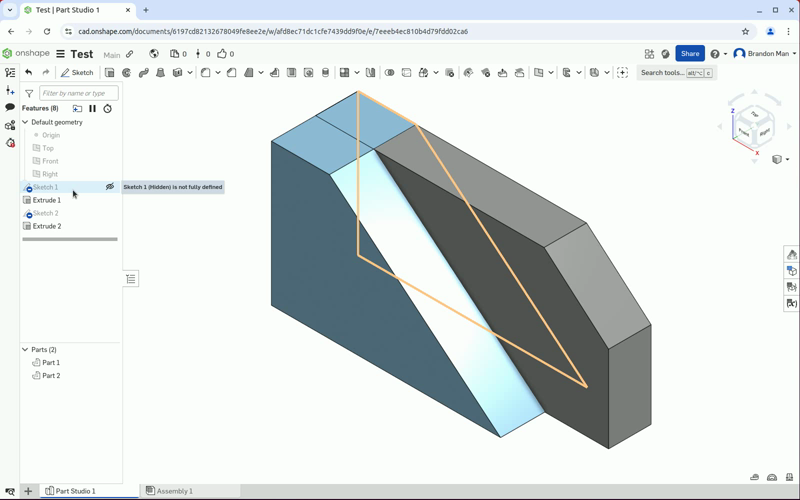
click(73, 189)